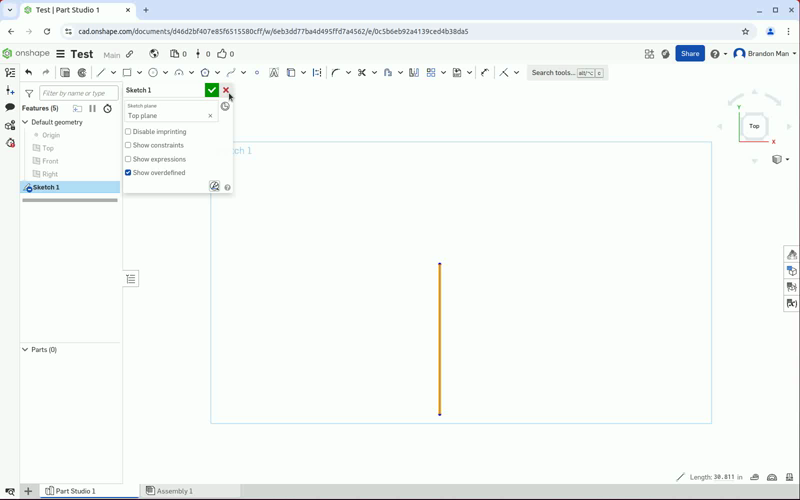
key(shift+h)
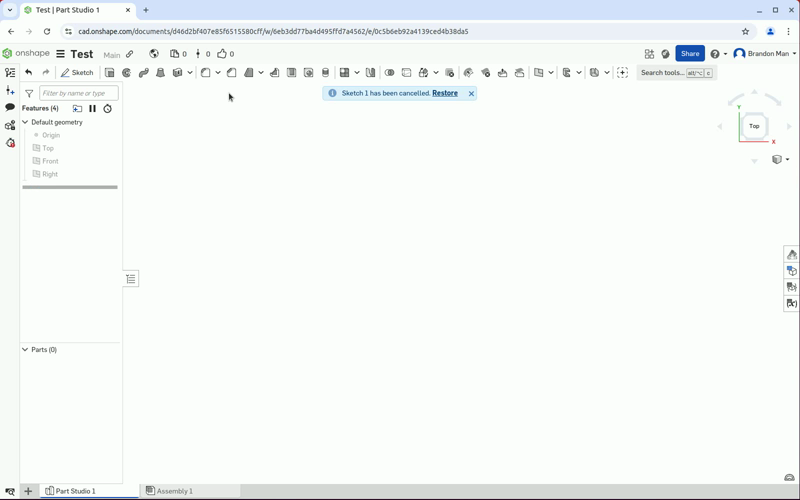
mouse_move(73, 352)
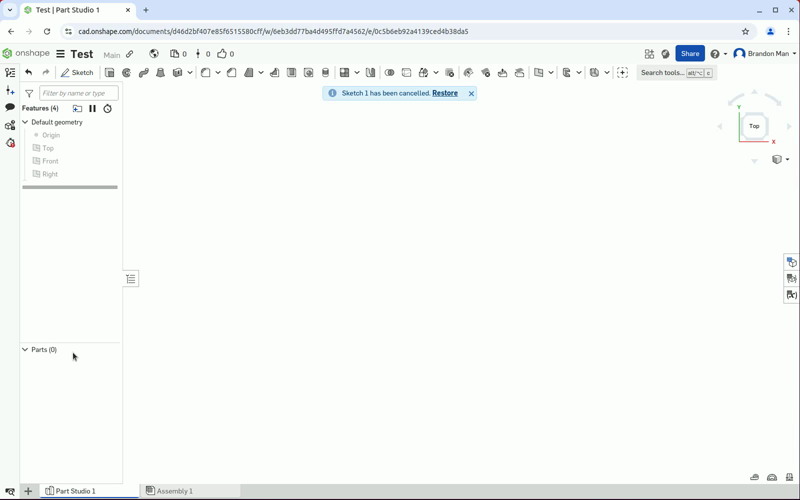
key(y)
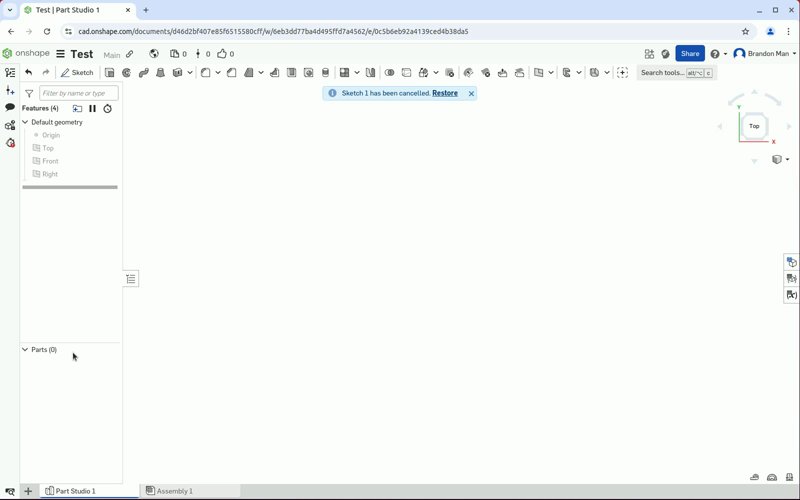
key(shift+p)
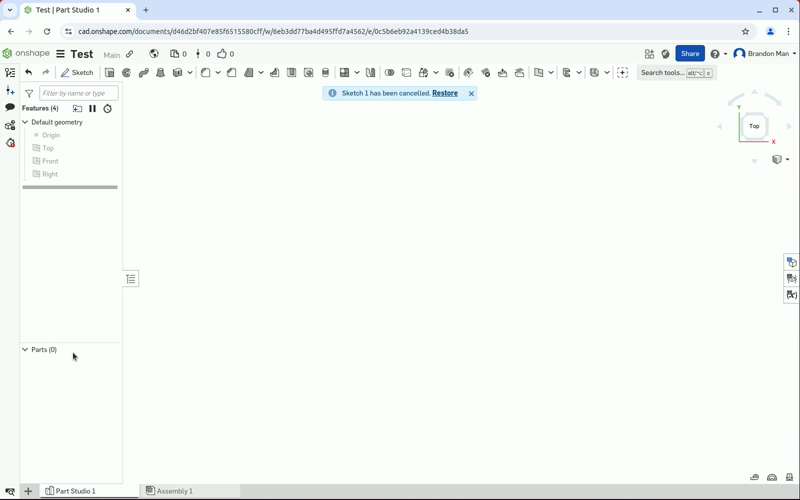
key(space)
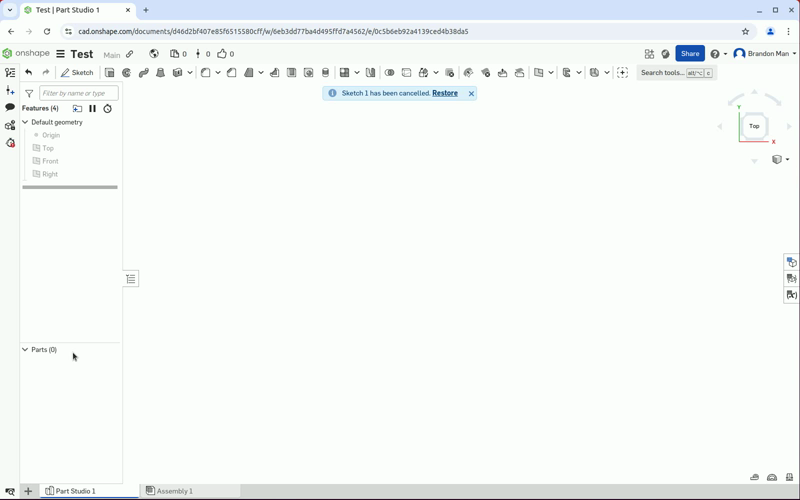
key_down(shift)
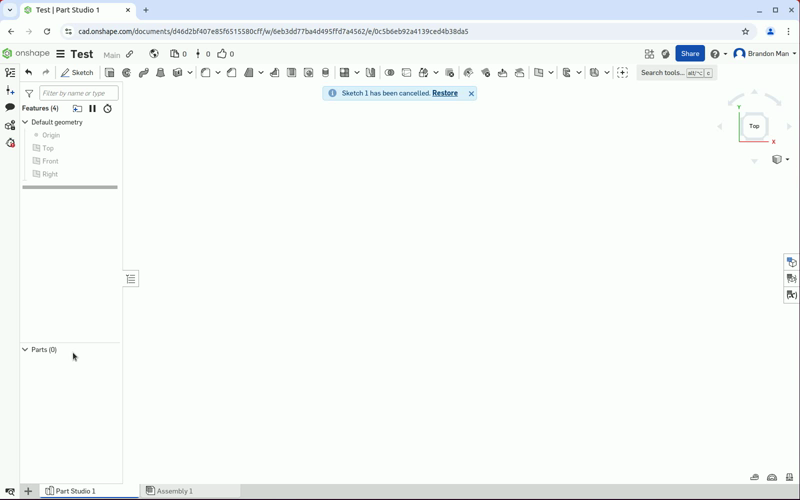
key(up)
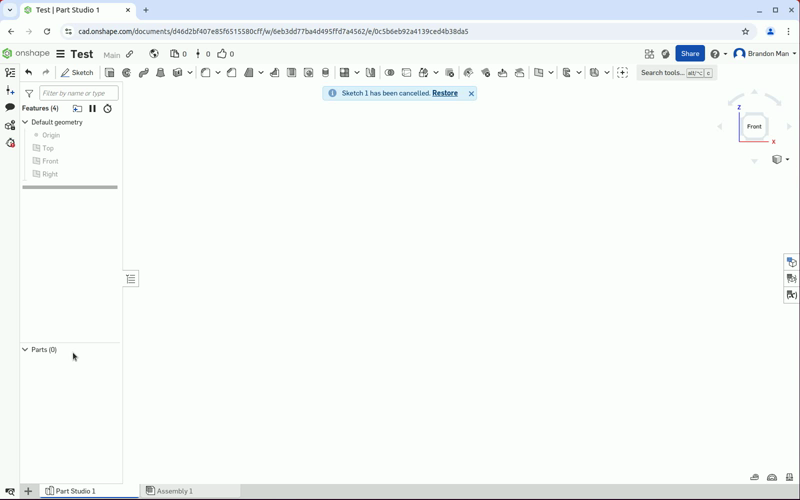
key_up(shift)
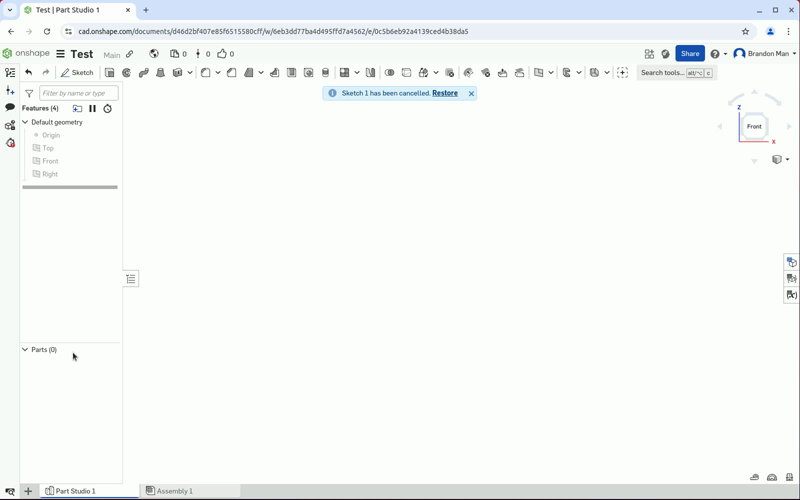
mouse_move(73, 352)
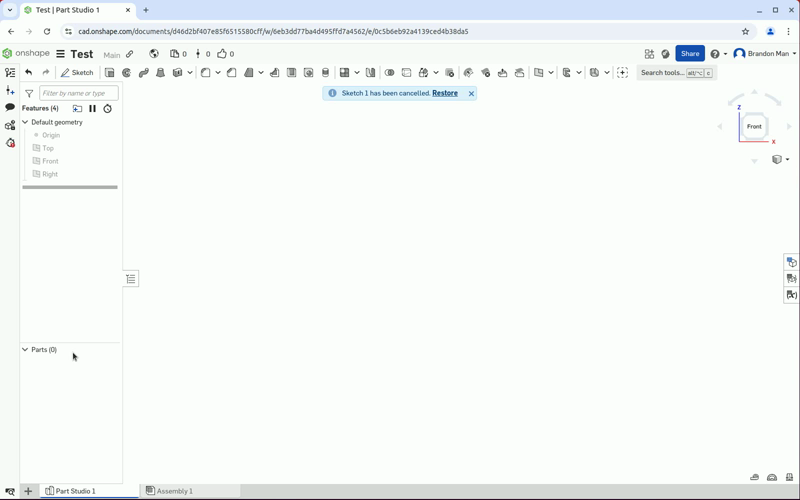
key(shift+y)
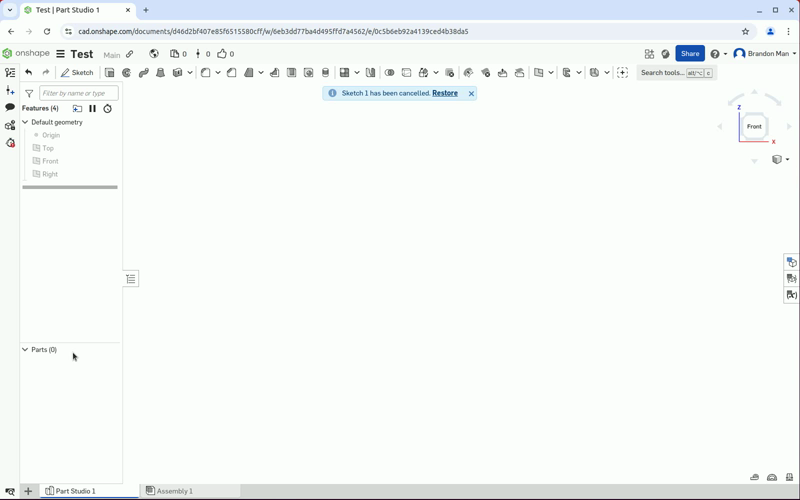
key(shift+s)
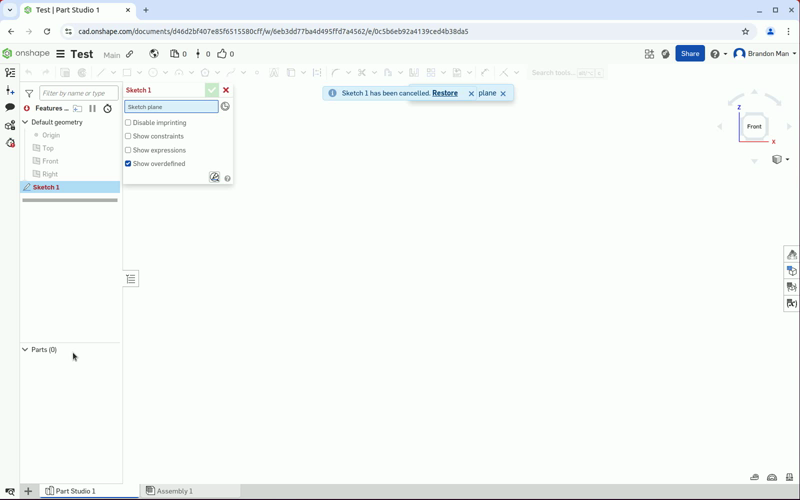
mouse_move(73, 163)
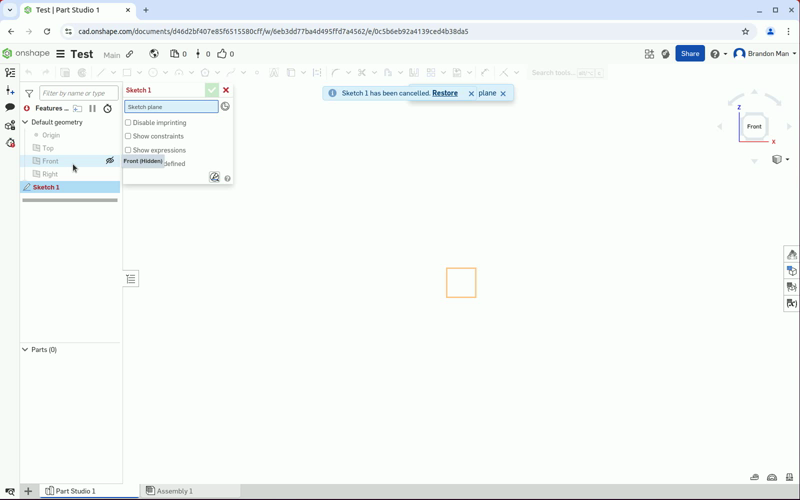
click(73, 163)
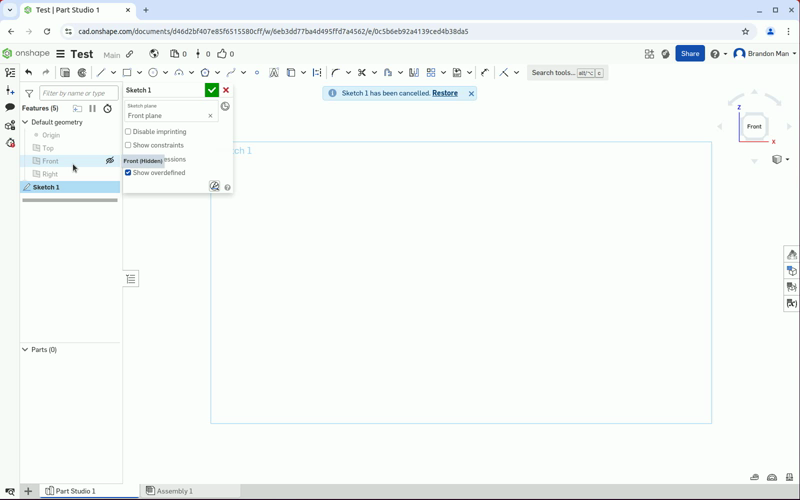
mouse_move(73, 352)
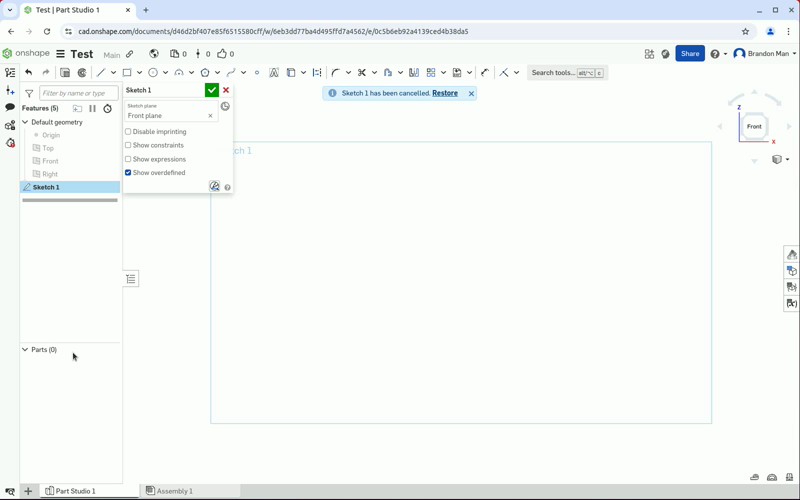
key(y)
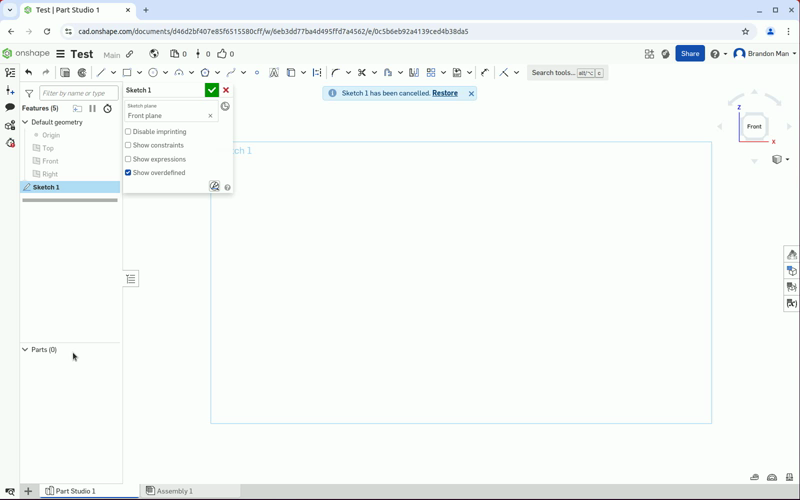
key(c)
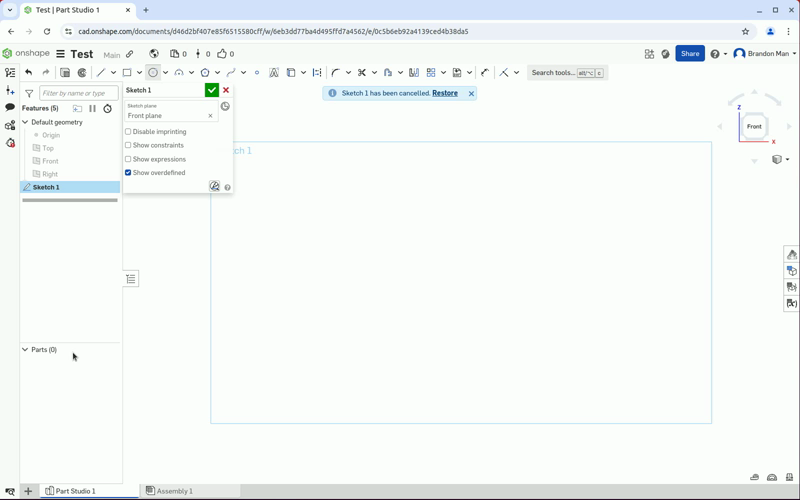
key_down(shift)
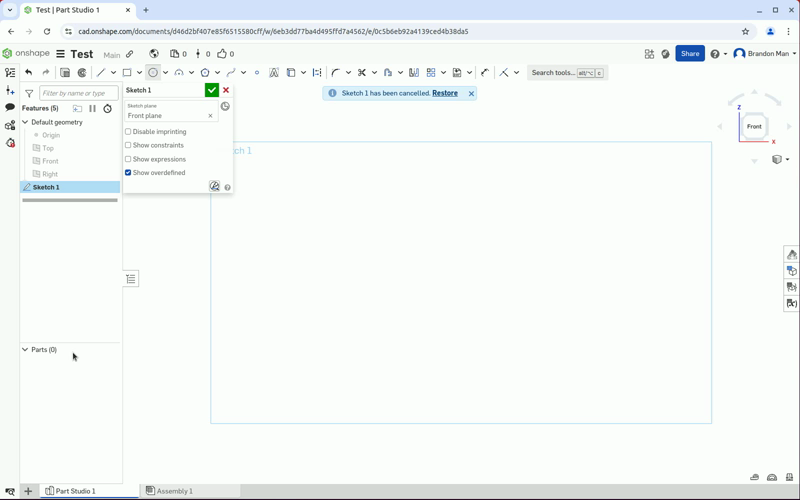
mouse_move(461, 282)
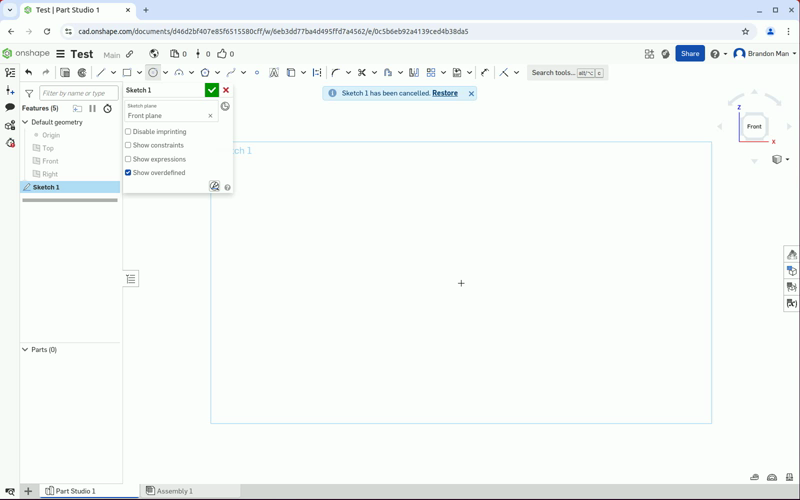
click(461, 282)
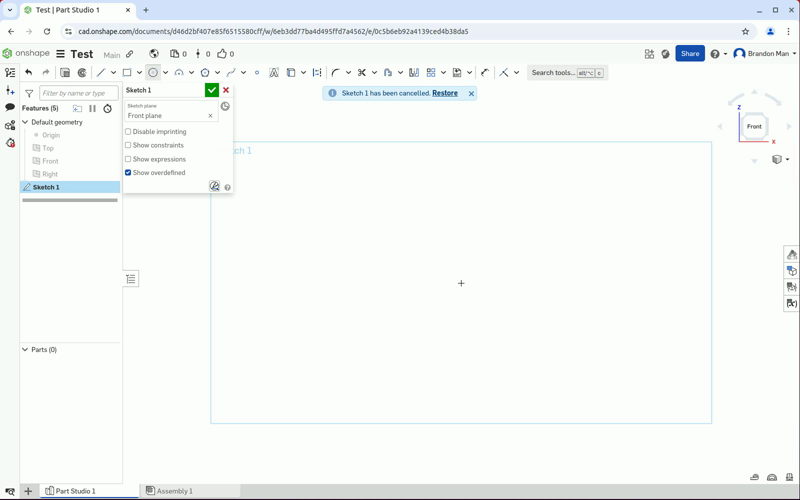
key_up(shift)
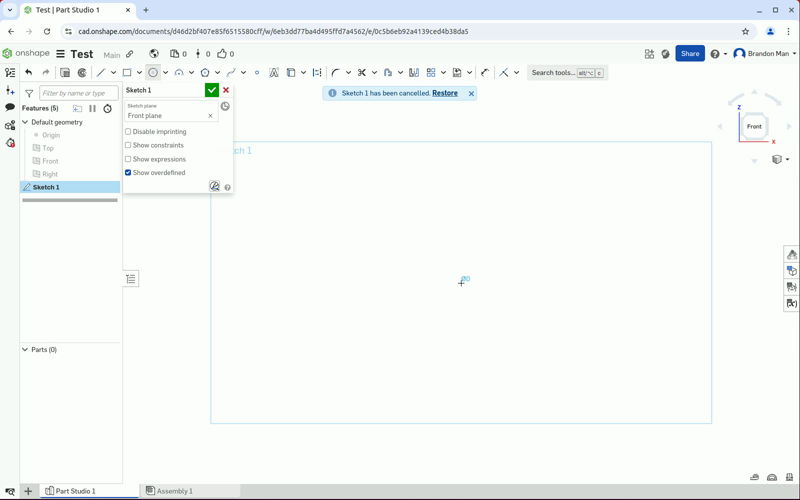
mouse_move(497, 282)
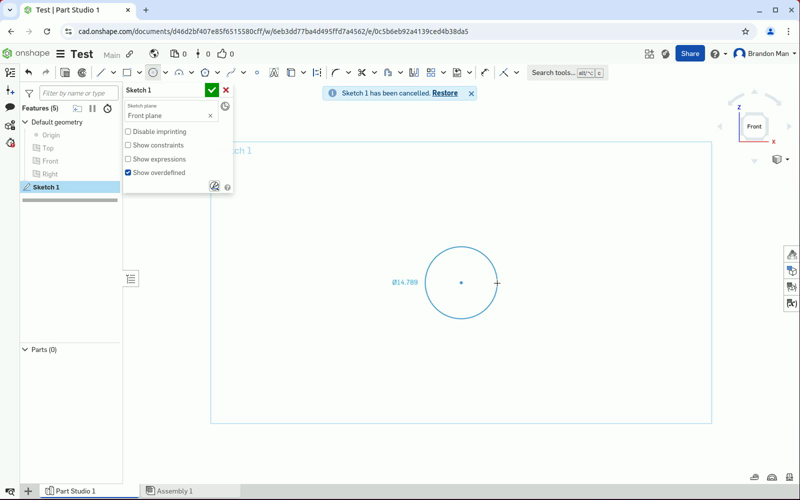
click(497, 282)
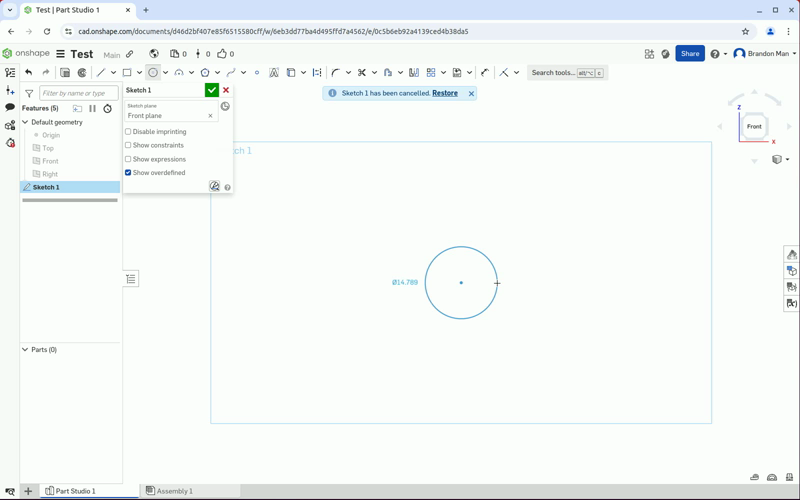
key(esc)
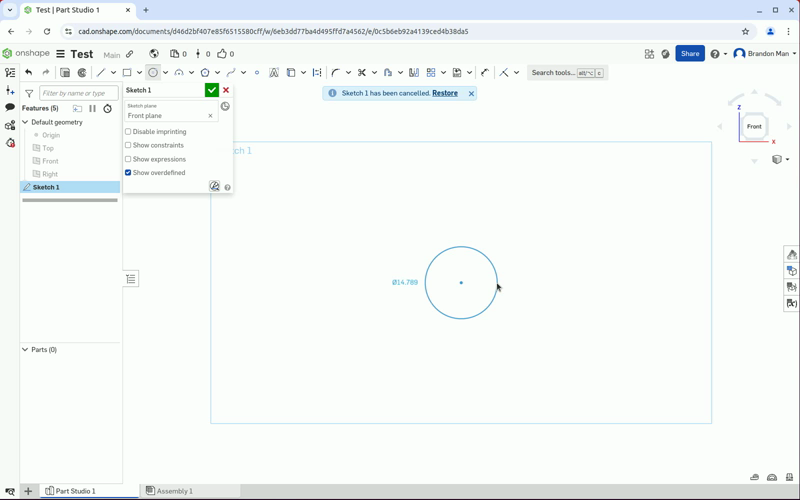
key(c)
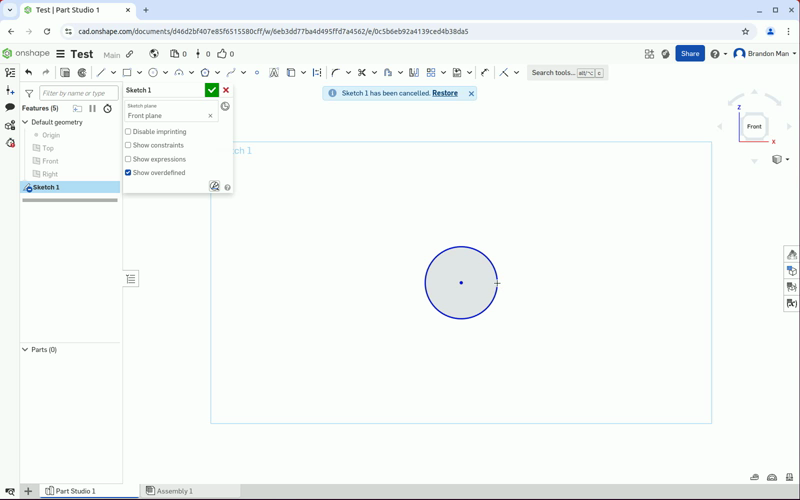
key_down(shift)
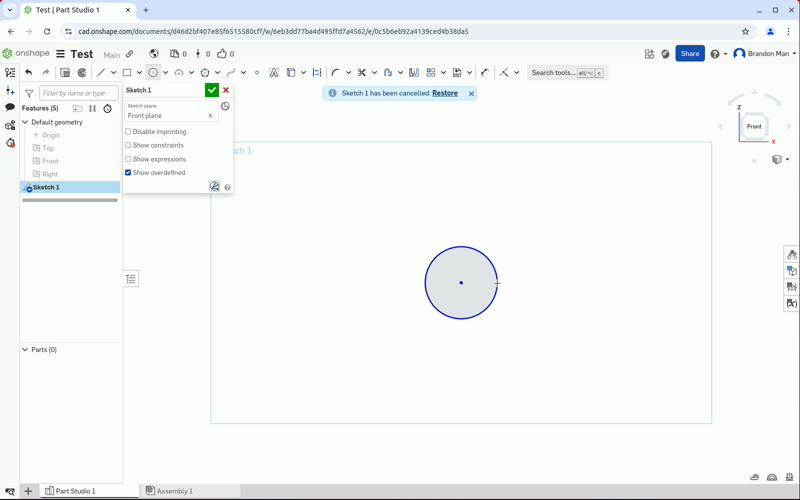
mouse_move(461, 282)
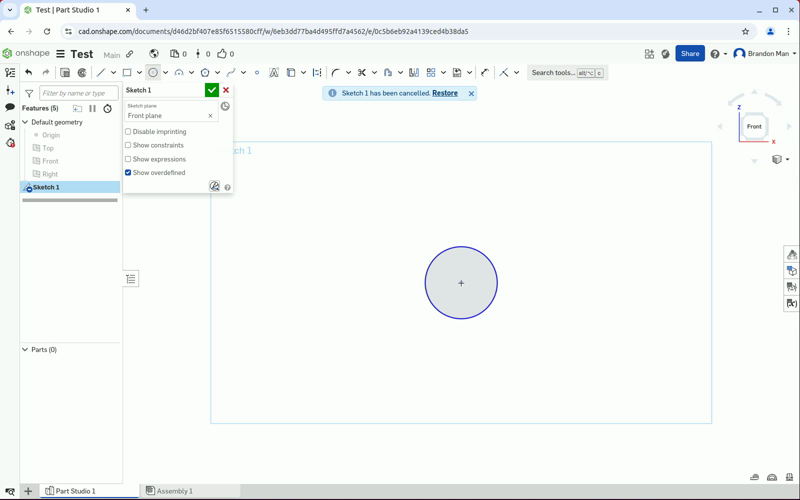
click(461, 282)
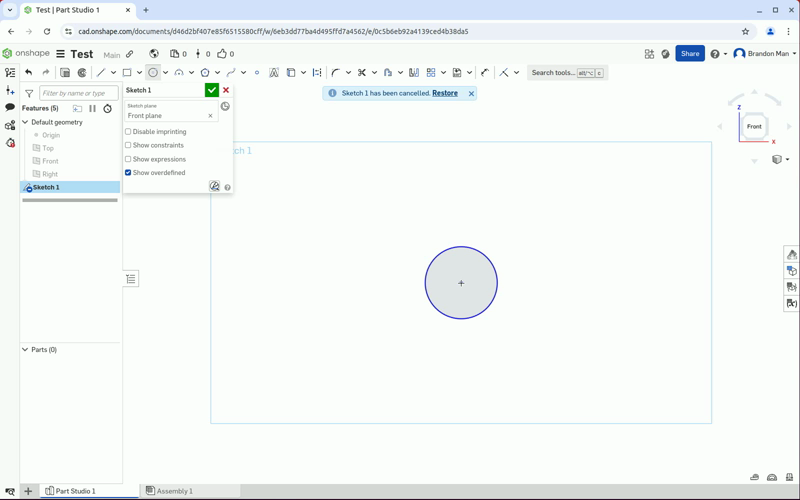
key_up(shift)
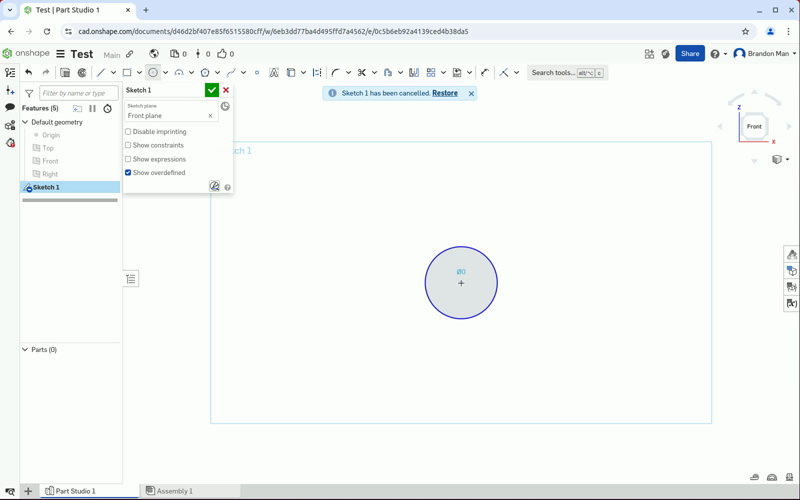
mouse_move(479, 282)
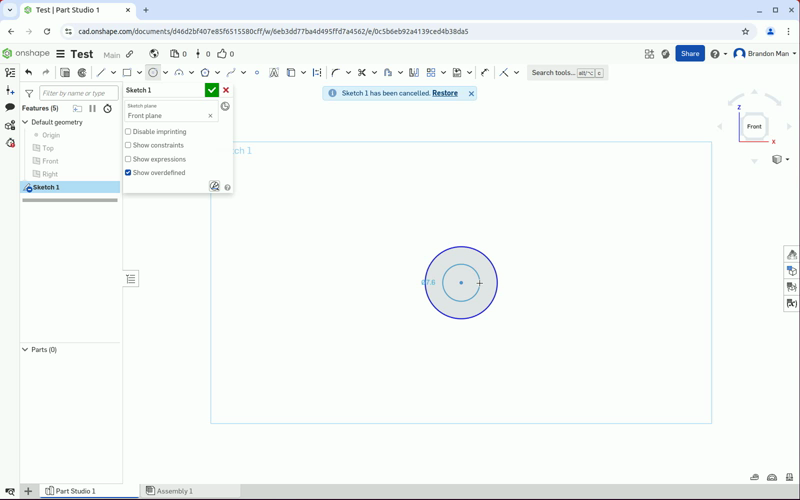
click(479, 282)
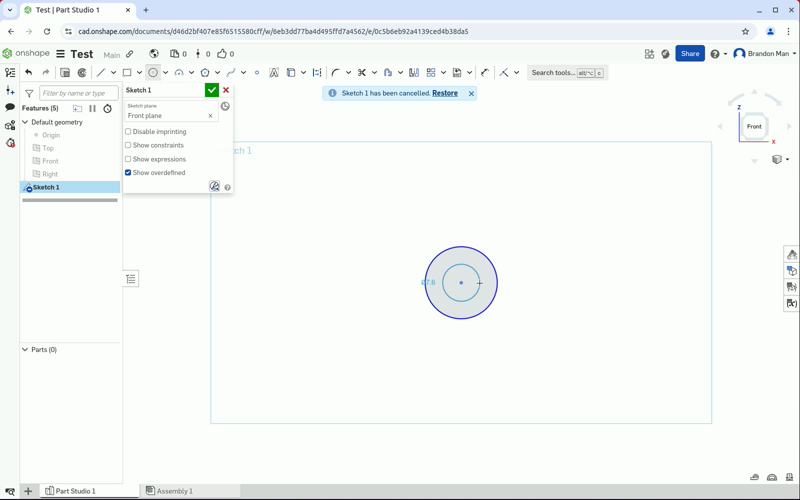
key(esc)
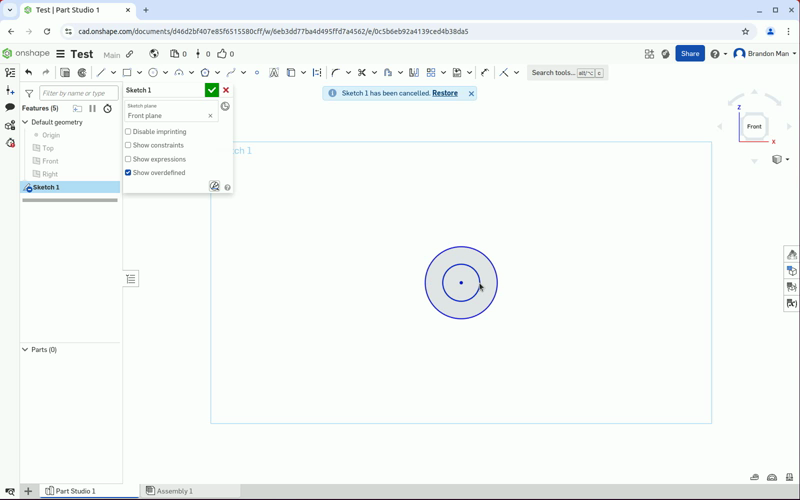
mouse_move(469, 257)
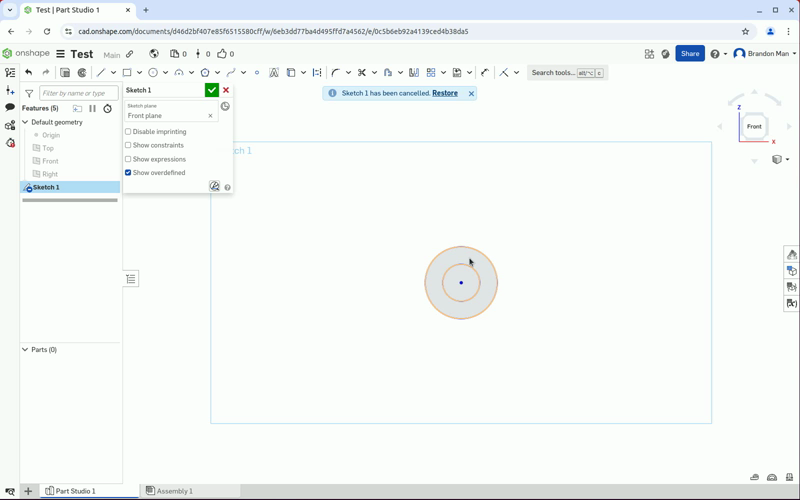
click(469, 257)
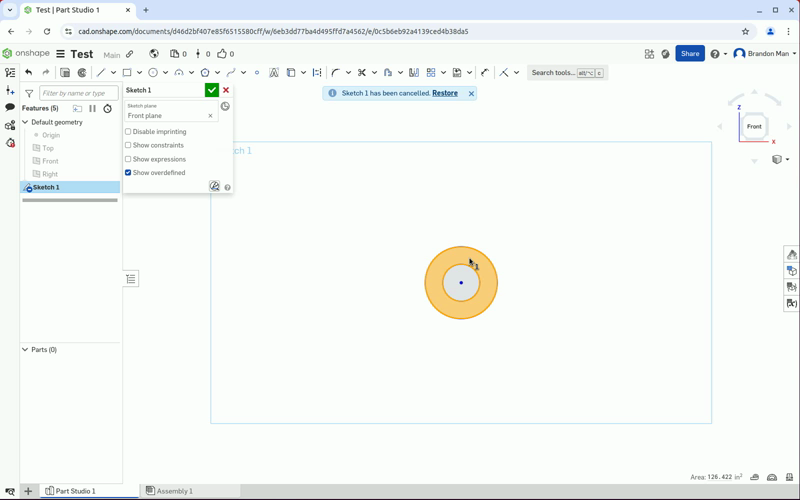
mouse_move(73, 352)
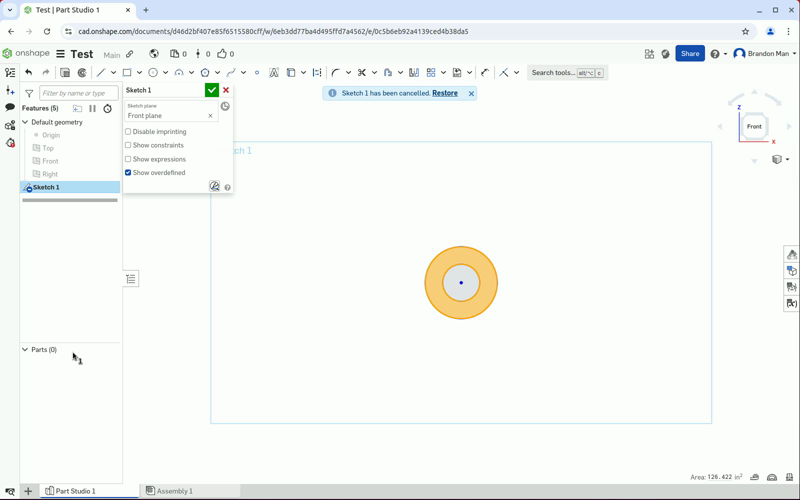
key(shift+y)
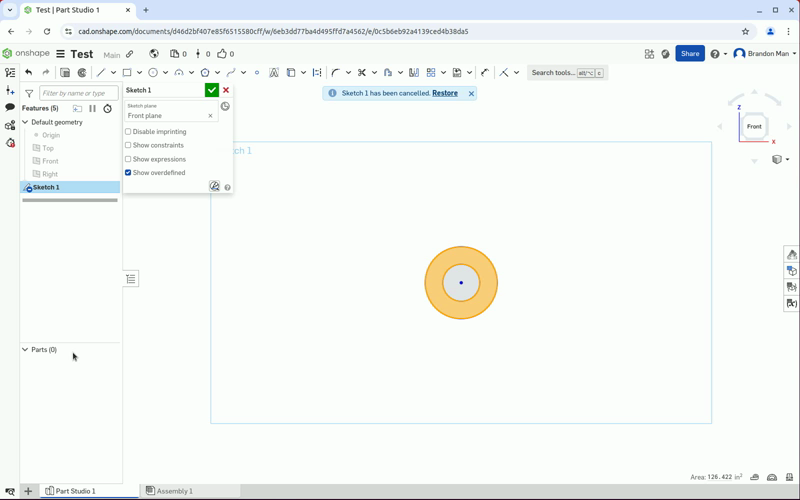
key(shift+e)
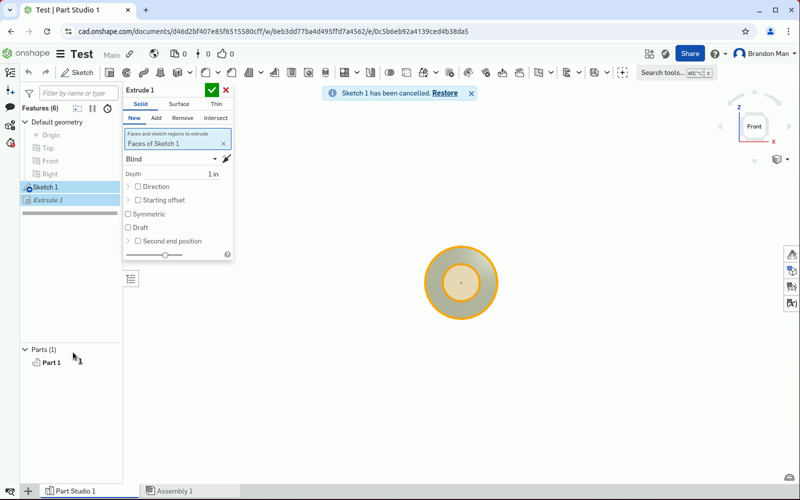
mouse_move(143, 106)
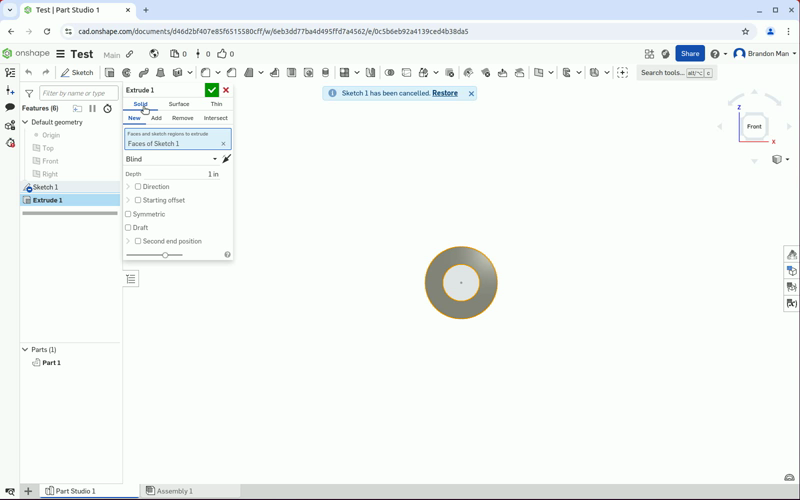
click(143, 106)
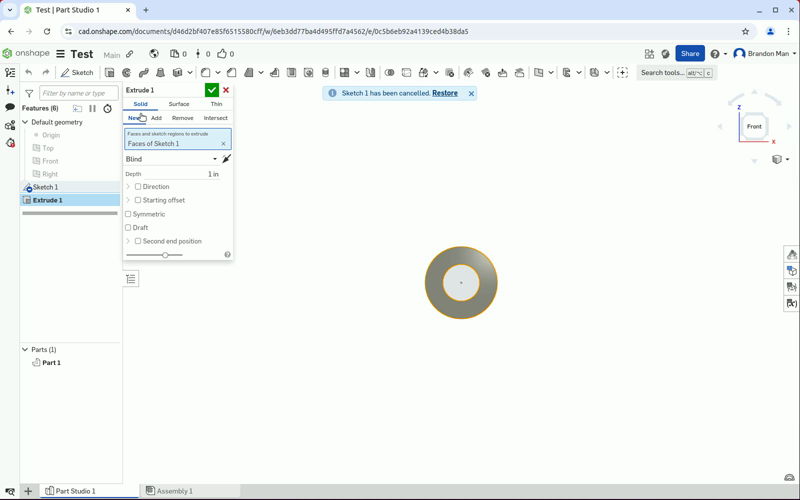
mouse_move(137, 120)
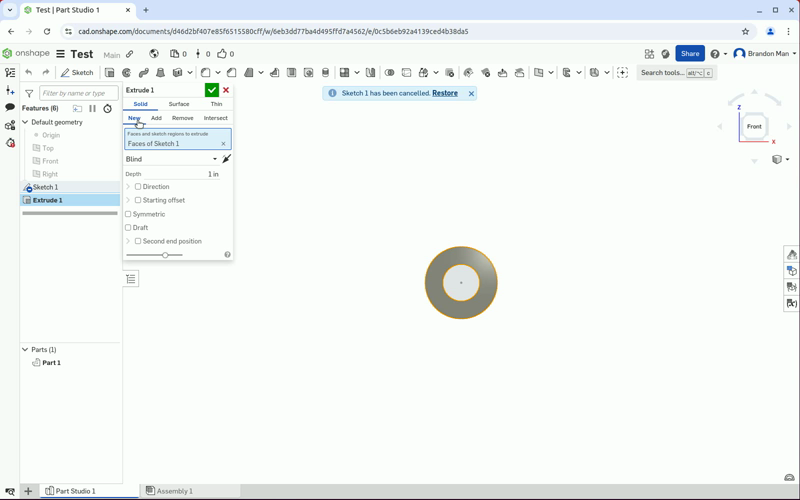
click(137, 120)
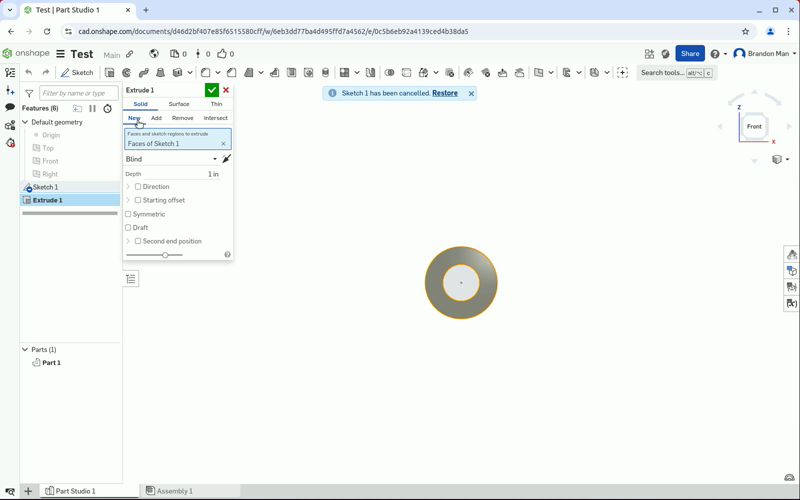
key(tab, 4)
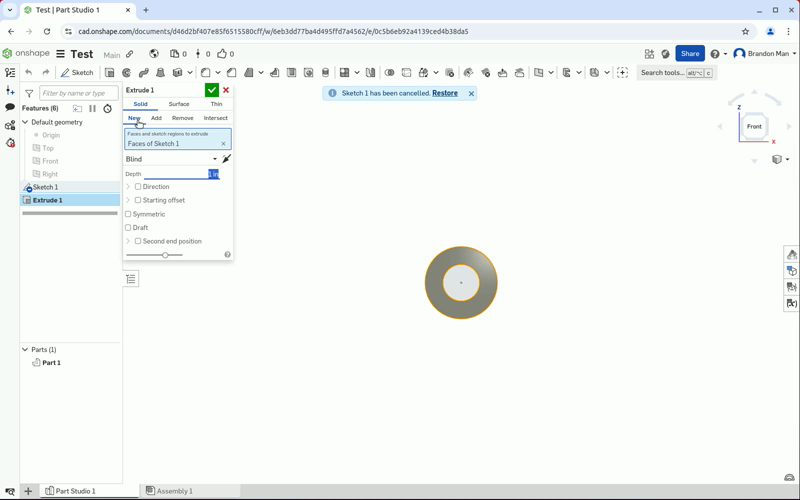
text(3.129)
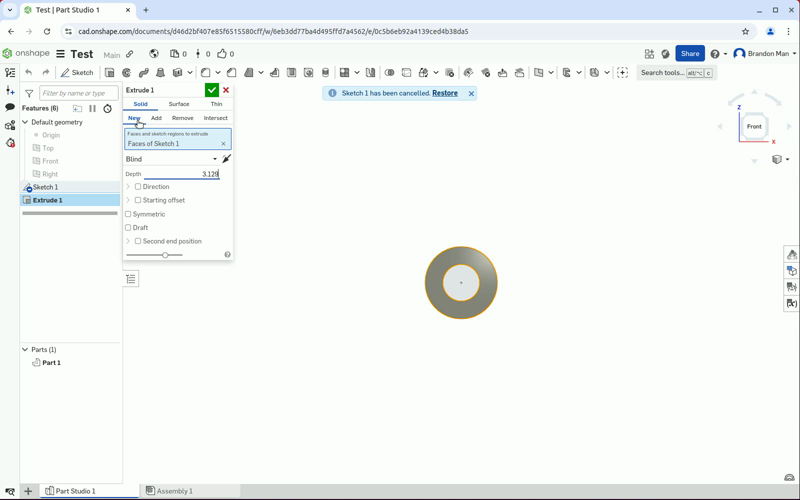
key(enter)
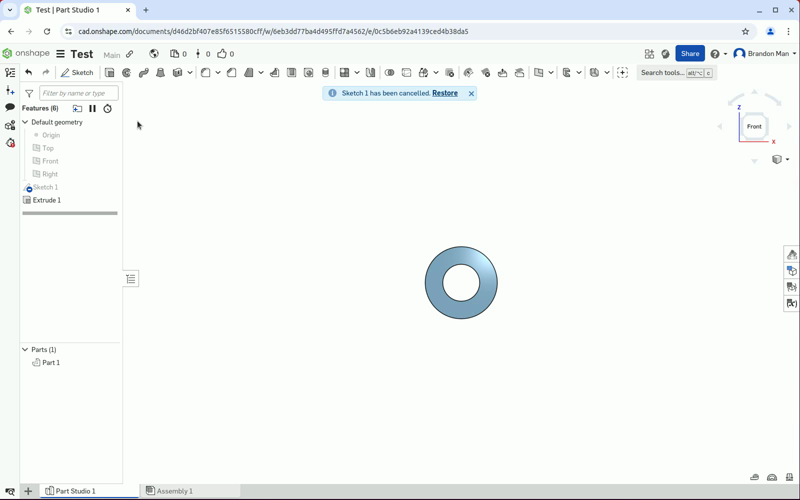
key(shift+h)
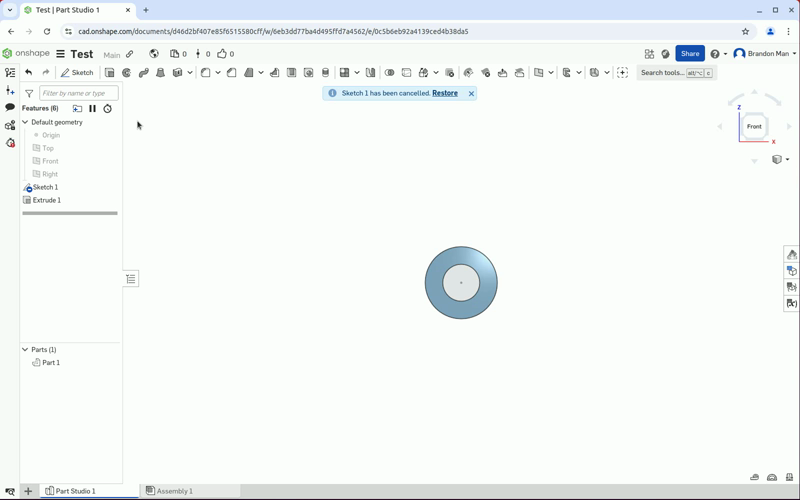
key(shift+h)
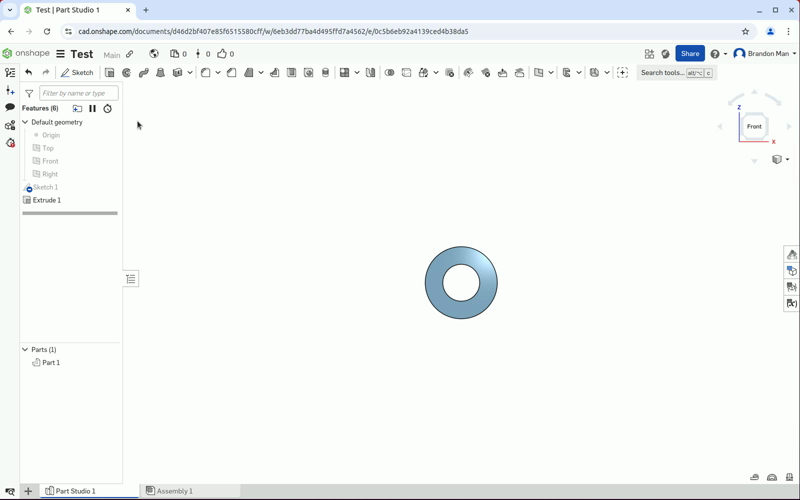
mouse_move(73, 189)
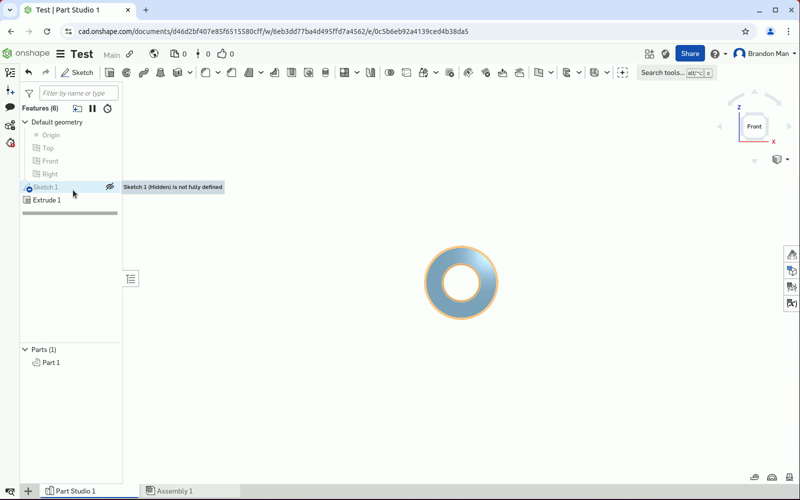
click(73, 189)
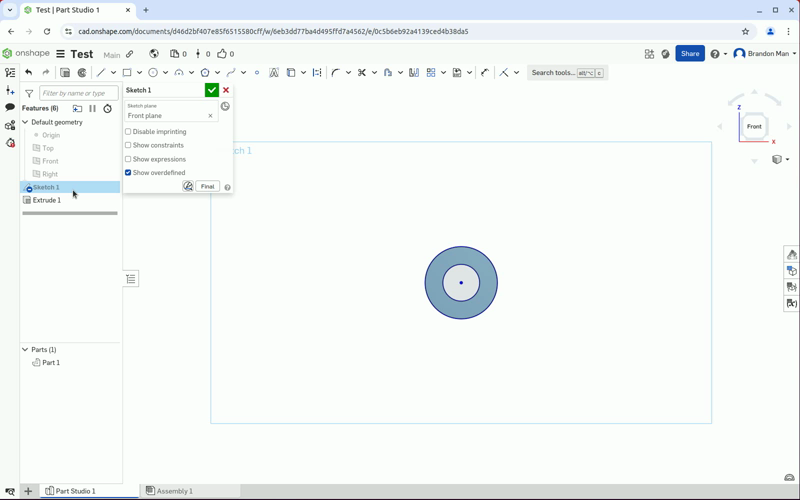
mouse_move(229, 92)
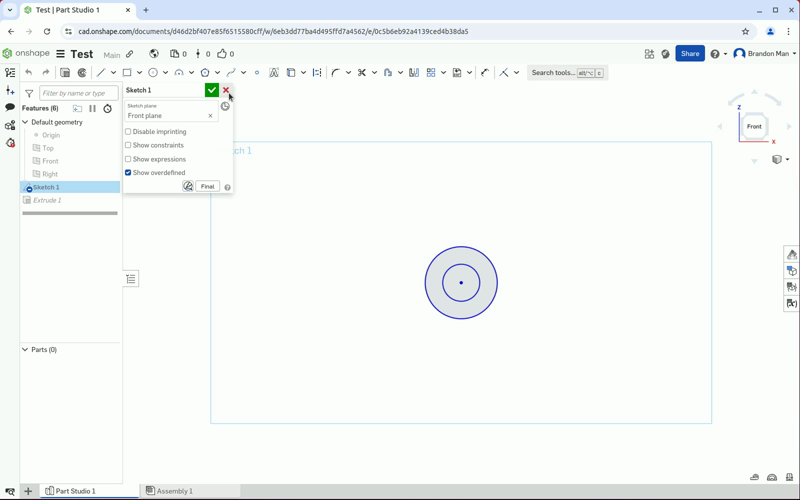
click(229, 92)
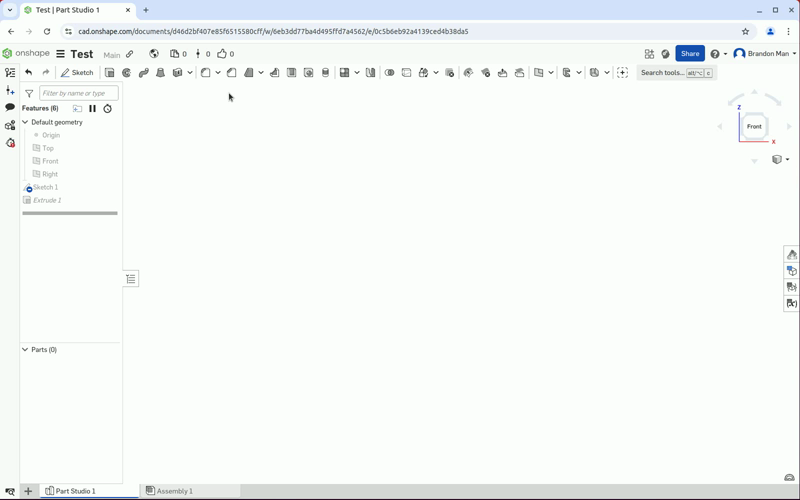
mouse_move(541, 75)
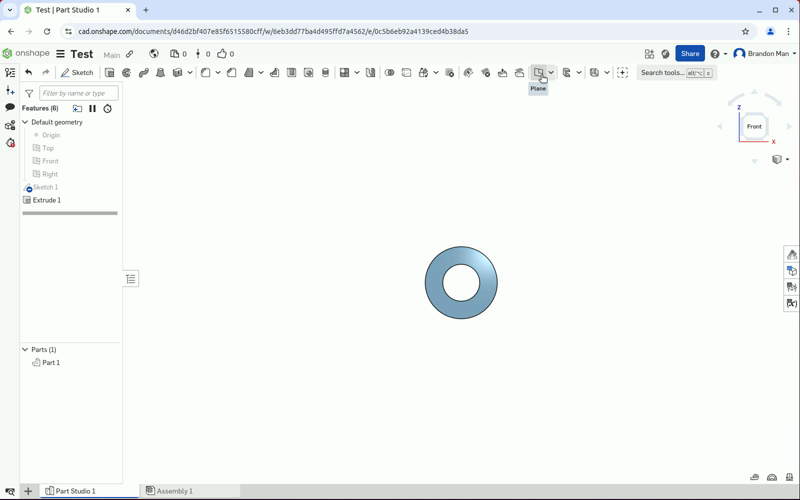
click(541, 75)
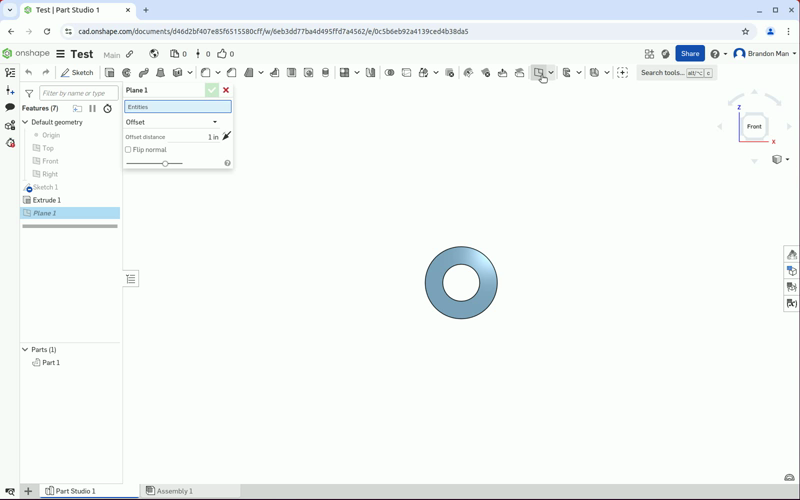
mouse_move(73, 163)
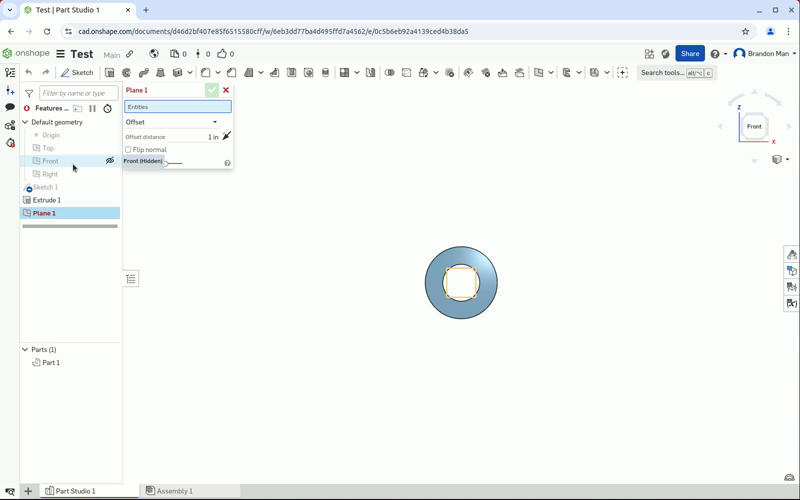
click(73, 163)
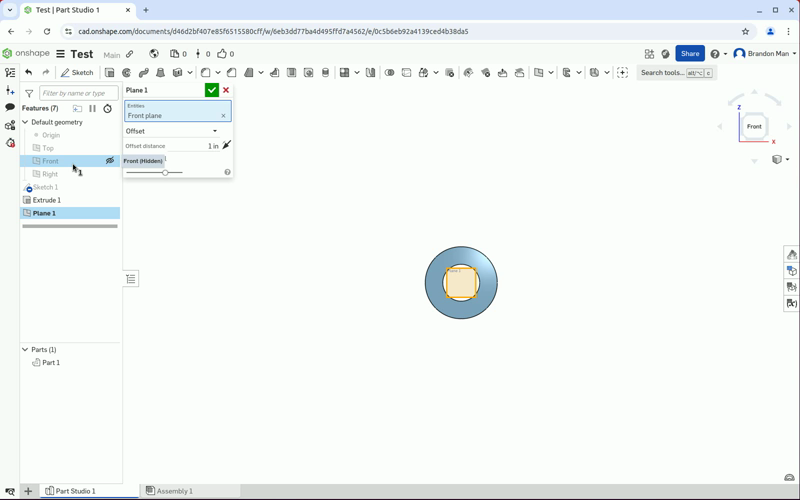
key(tab, 2)
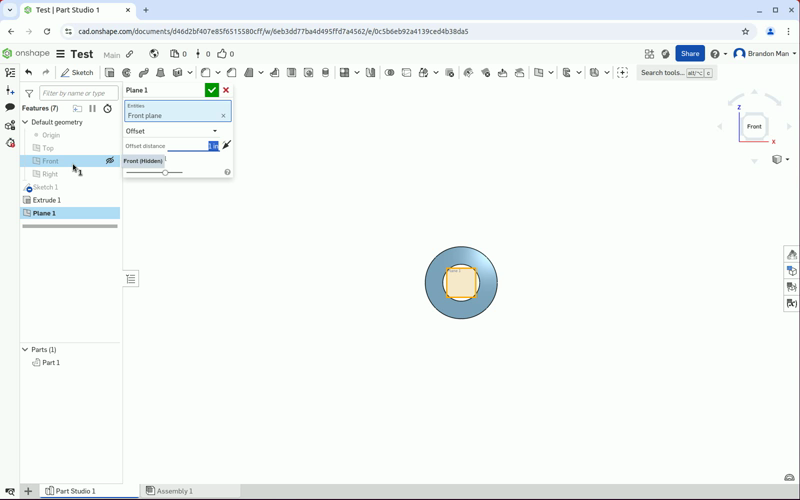
text(3.143)
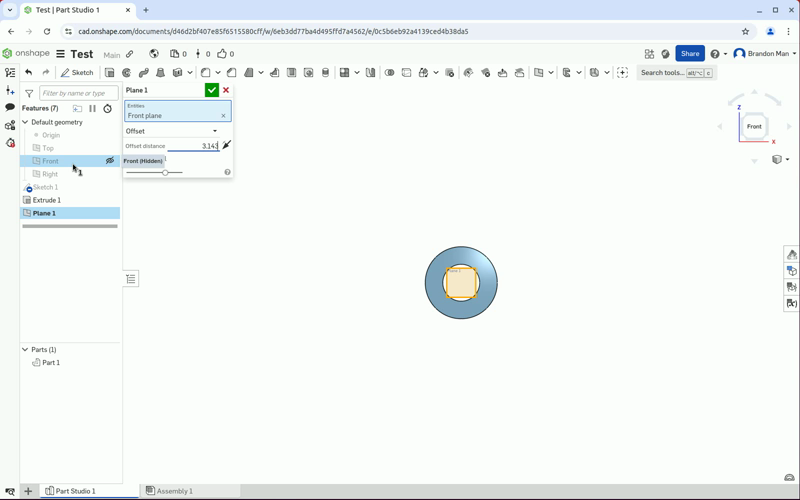
key(enter, 2)
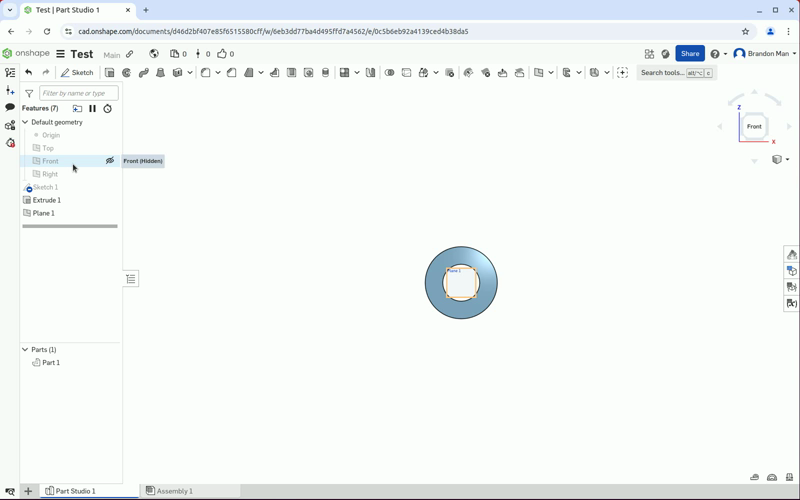
key(shift+s)
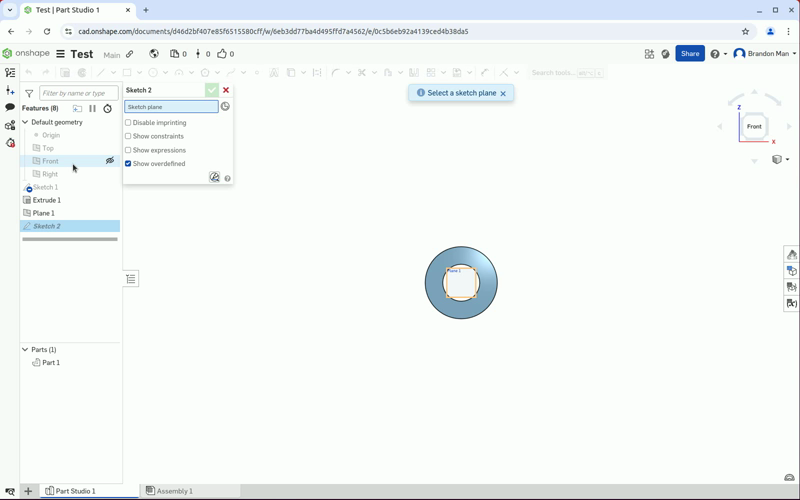
mouse_move(73, 215)
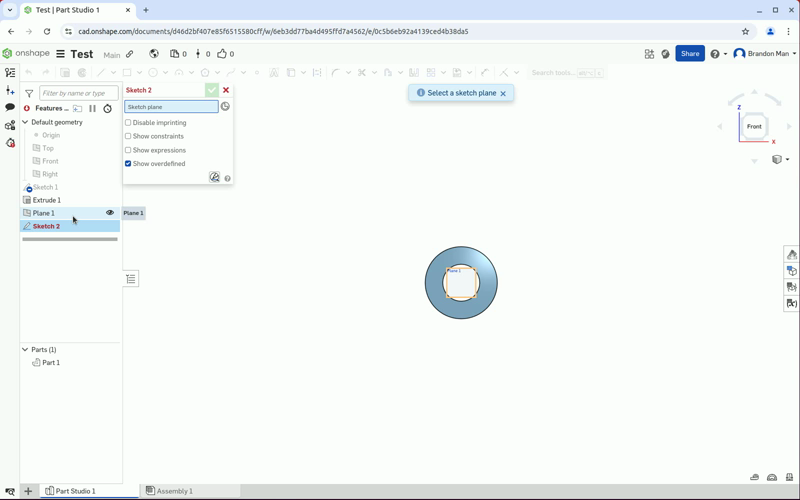
click(73, 215)
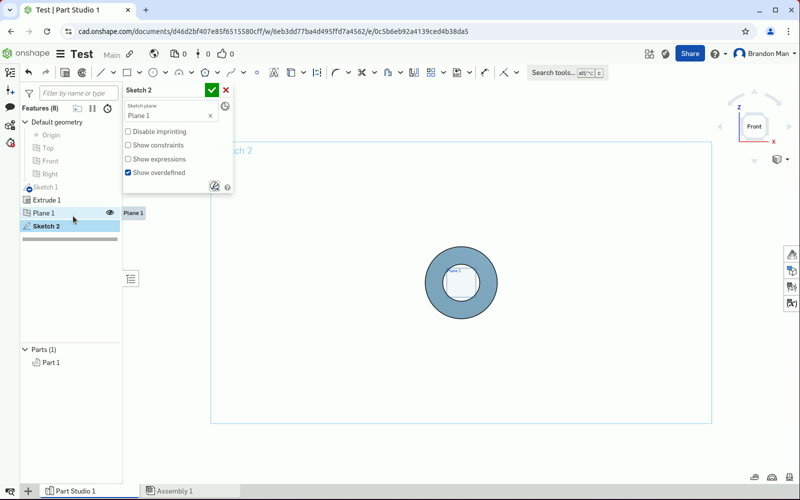
mouse_move(73, 352)
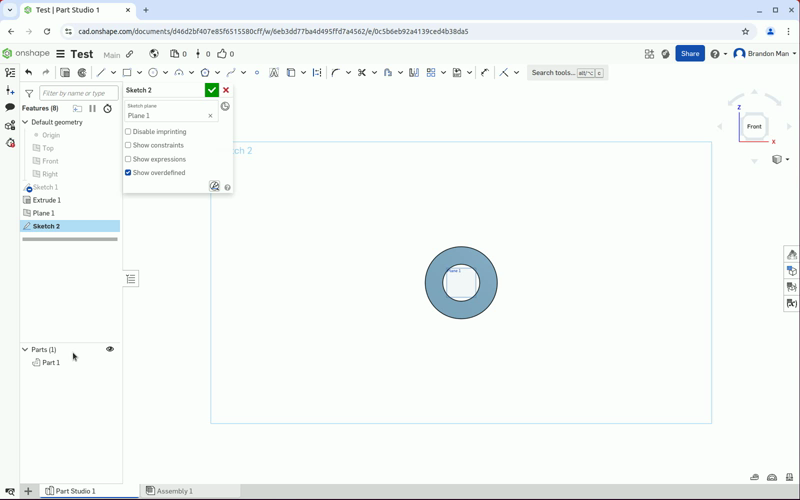
key(y)
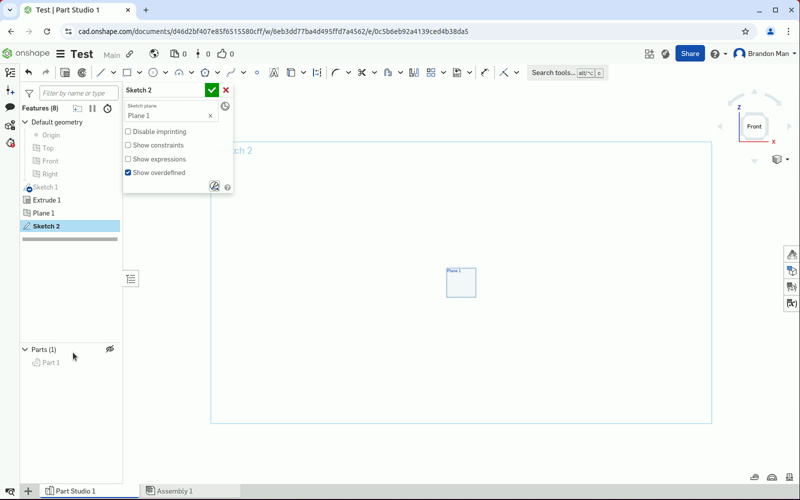
key(c)
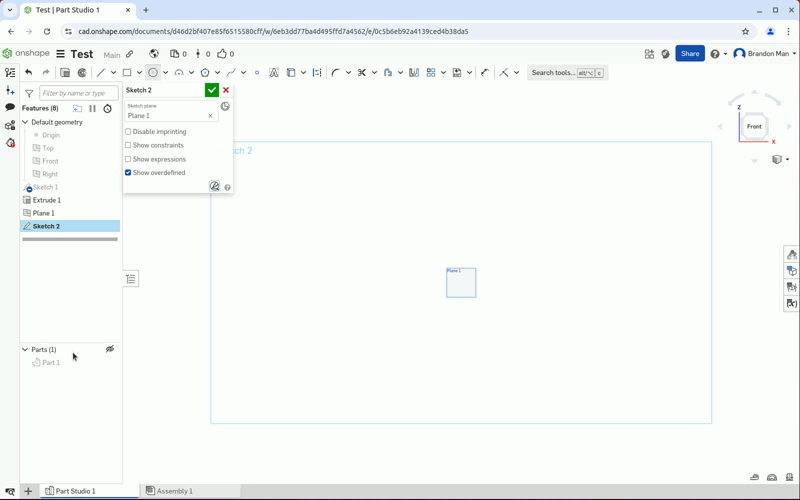
key_down(shift)
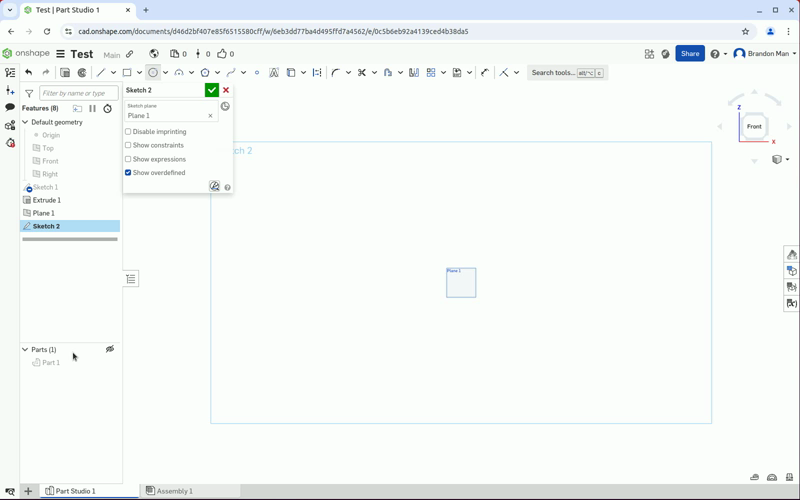
mouse_move(461, 282)
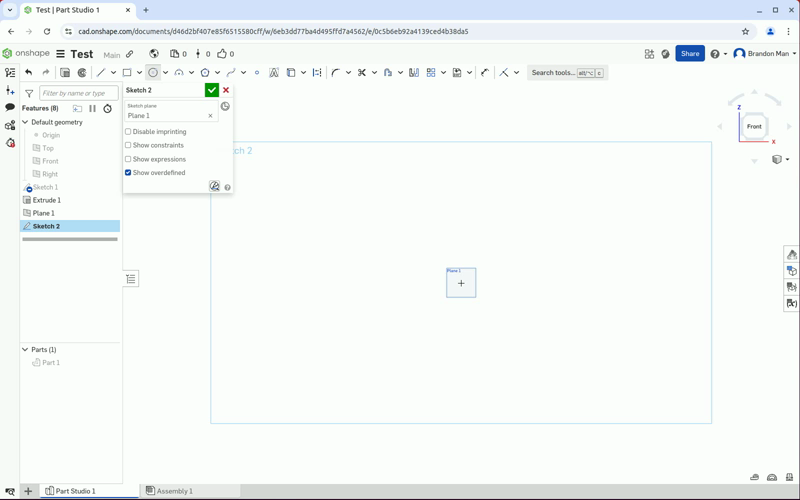
click(461, 282)
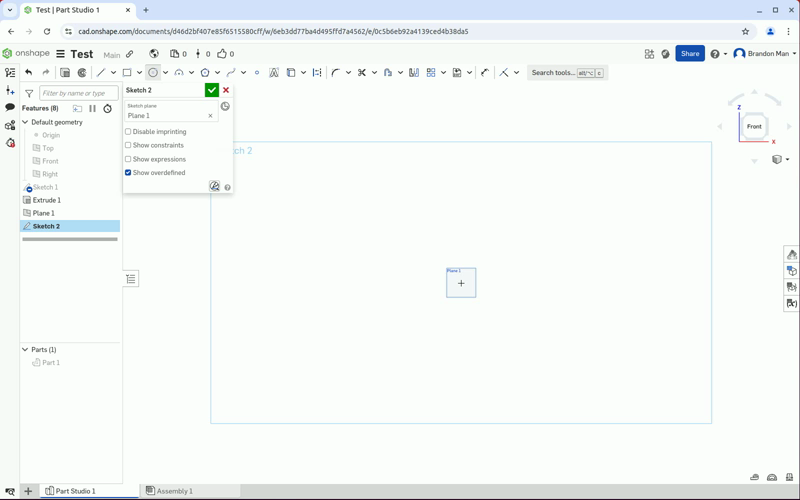
key_up(shift)
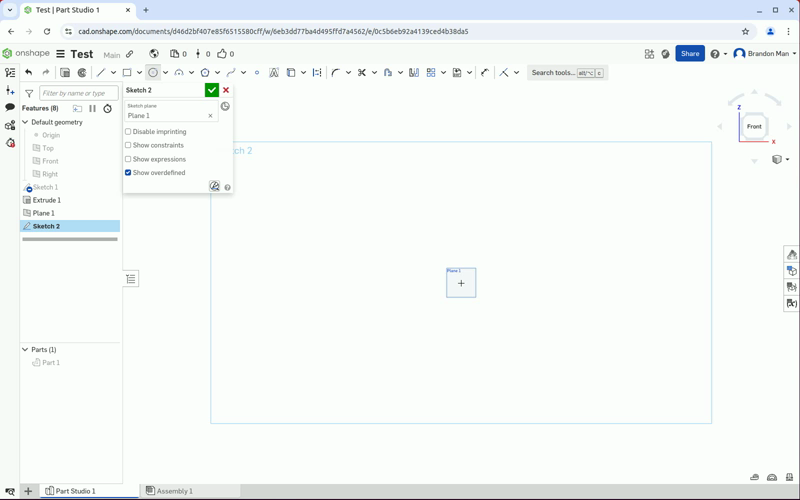
mouse_move(494, 282)
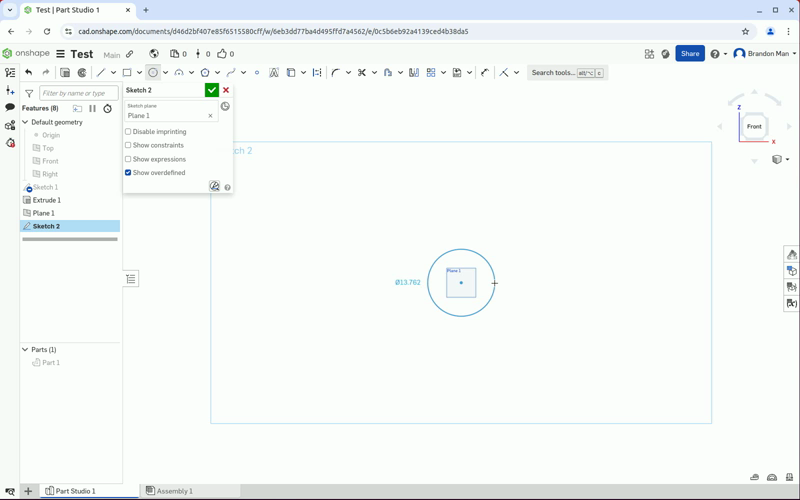
click(494, 282)
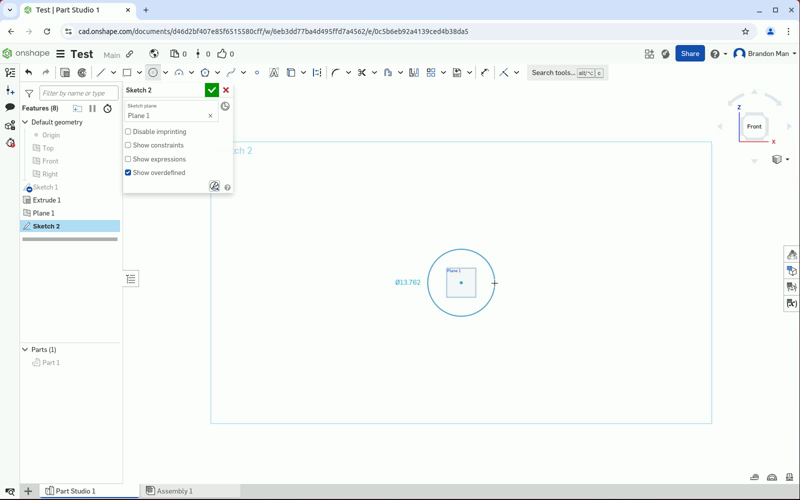
key(esc)
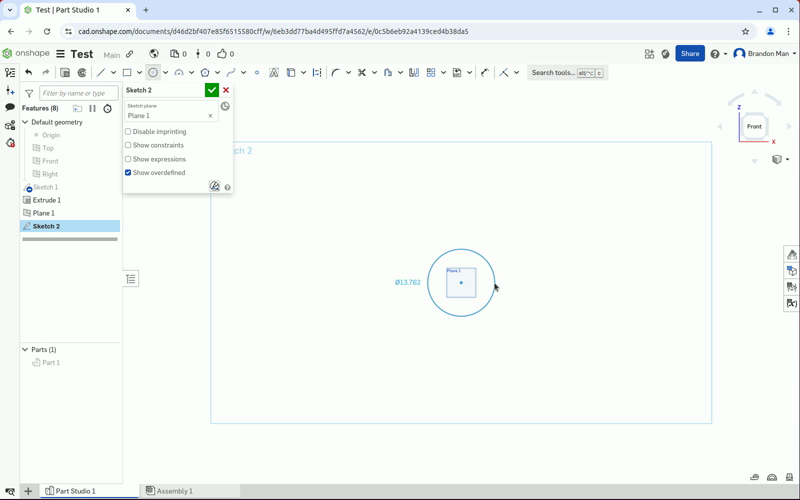
key(c)
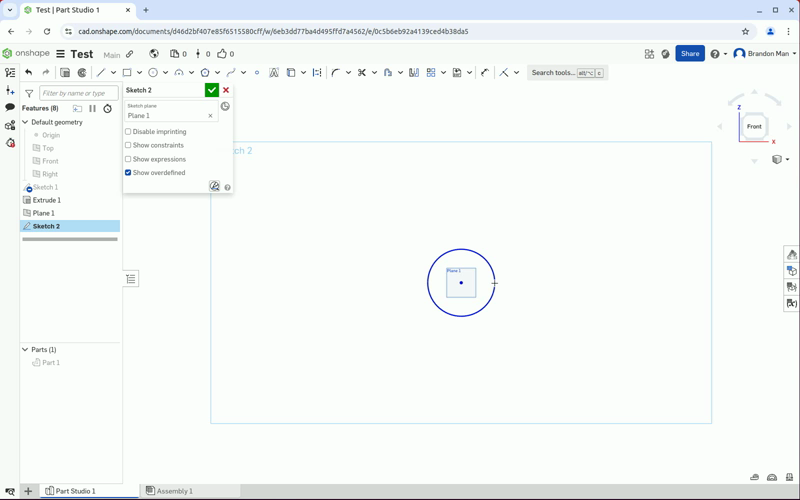
key_down(shift)
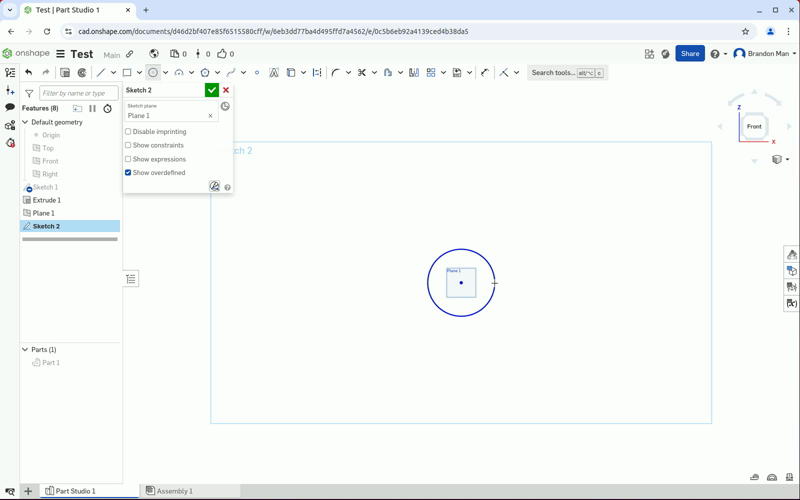
mouse_move(461, 282)
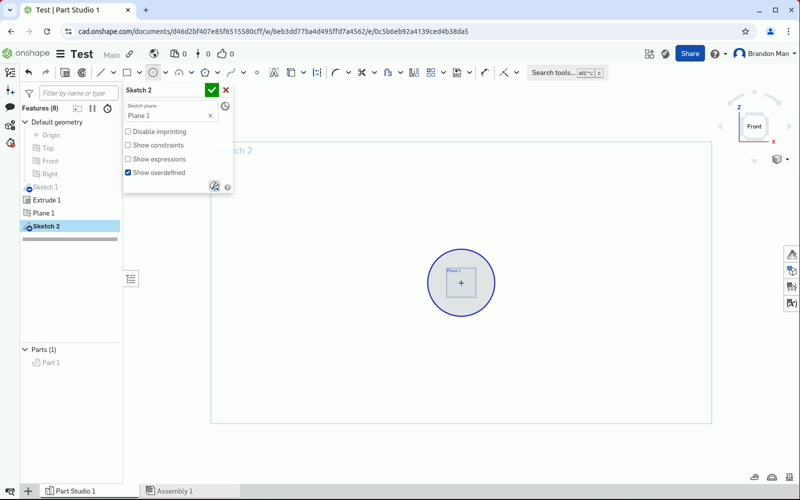
click(461, 282)
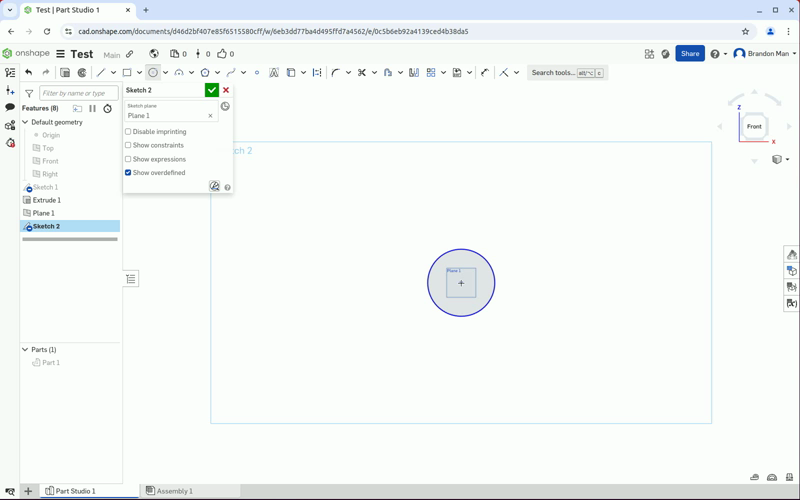
key_up(shift)
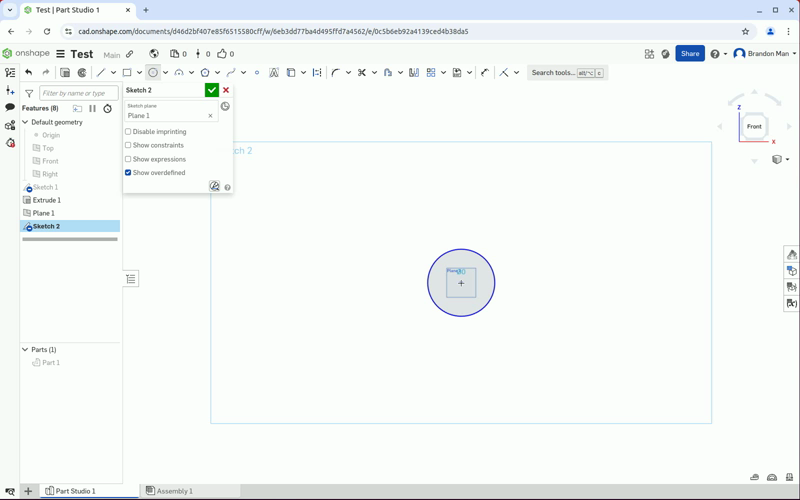
mouse_move(480, 282)
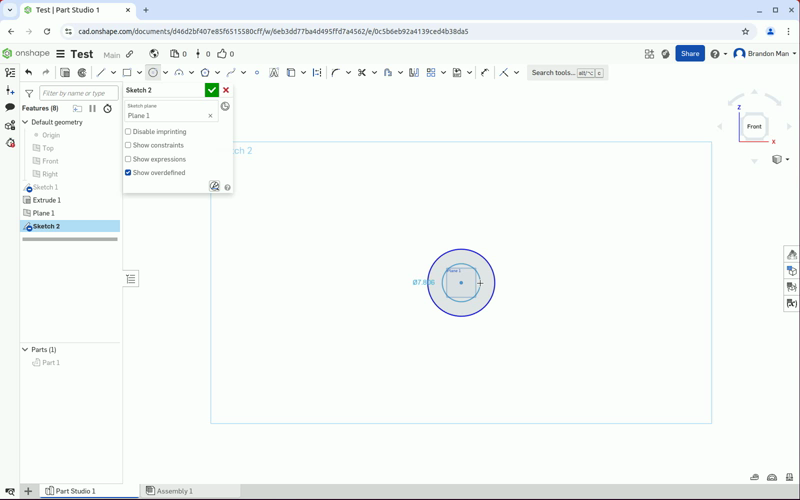
click(480, 282)
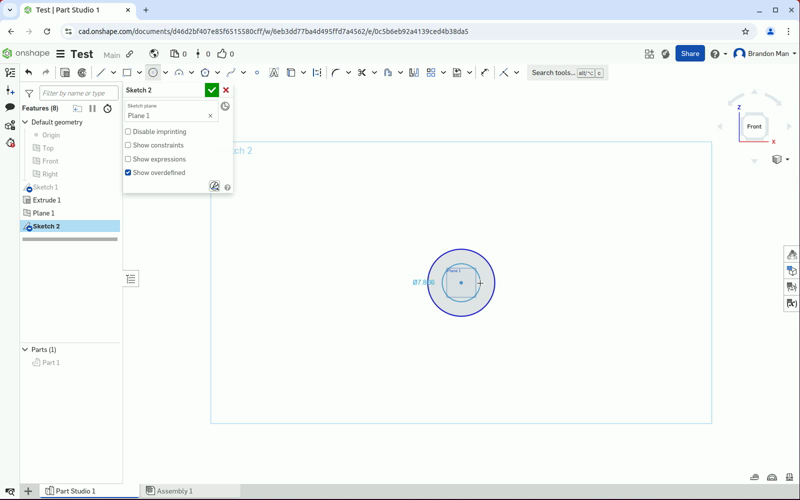
key(esc)
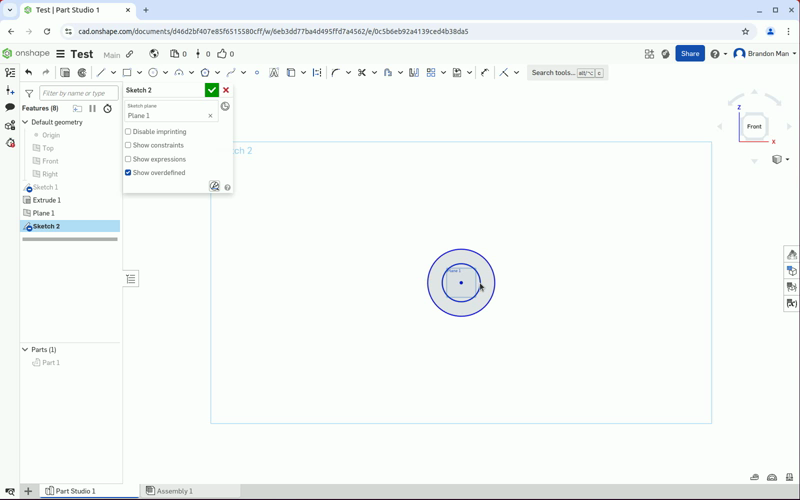
mouse_move(466, 256)
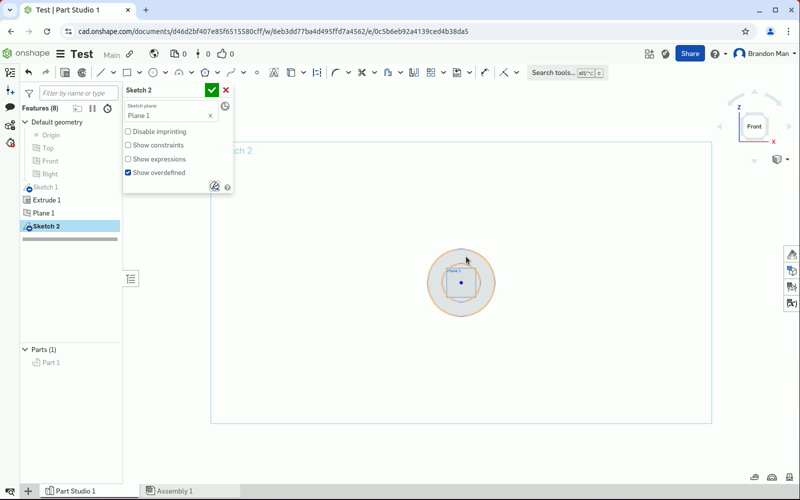
click(466, 256)
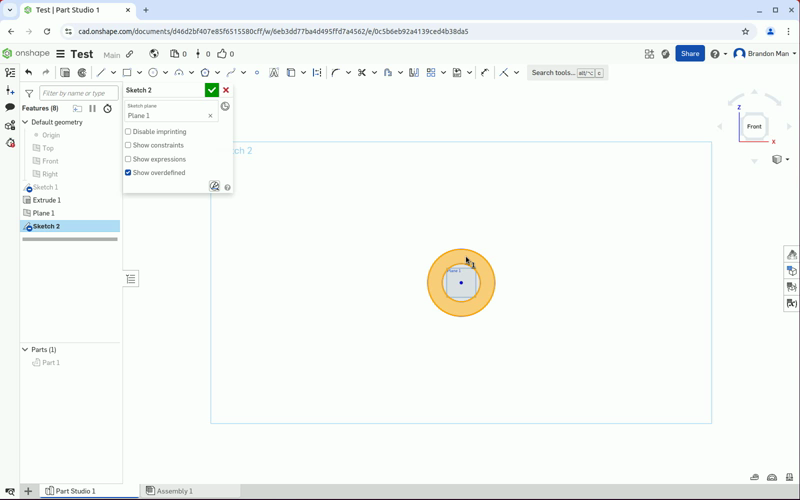
mouse_move(73, 352)
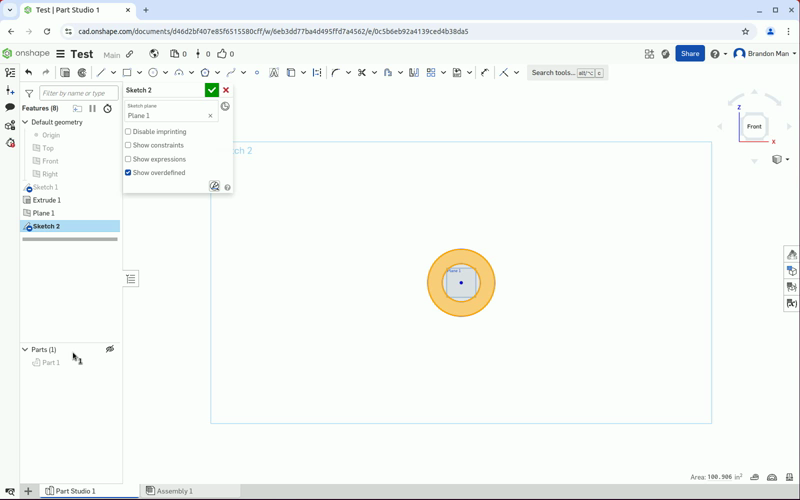
key(shift+y)
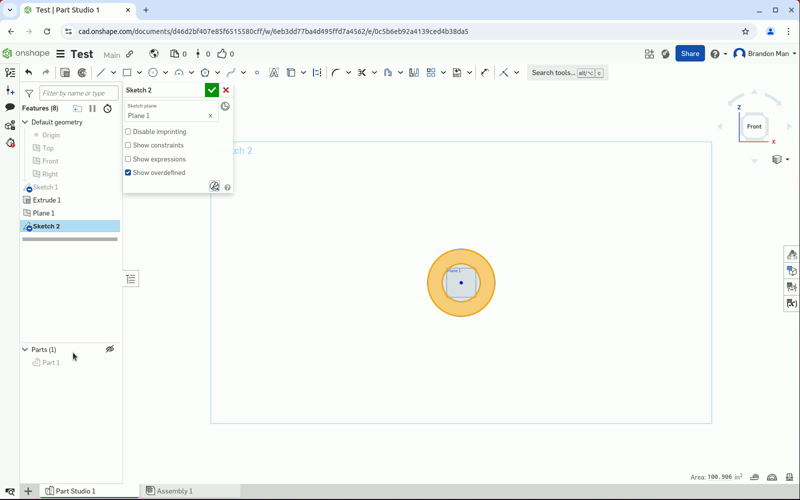
key(shift+e)
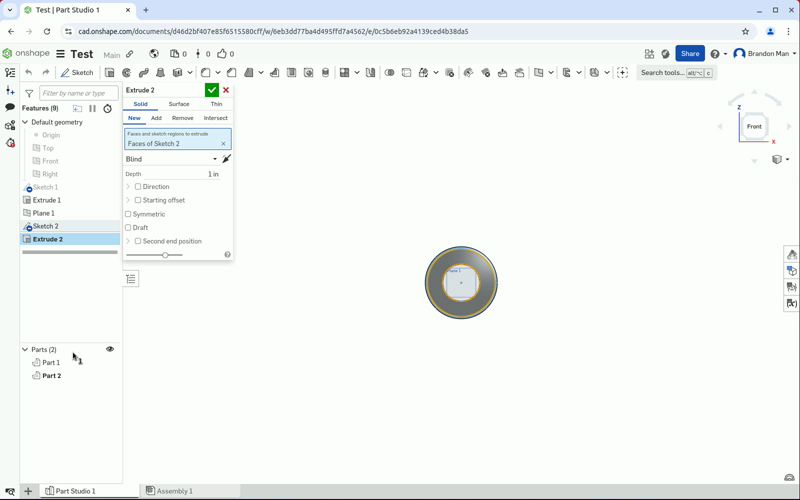
mouse_move(143, 106)
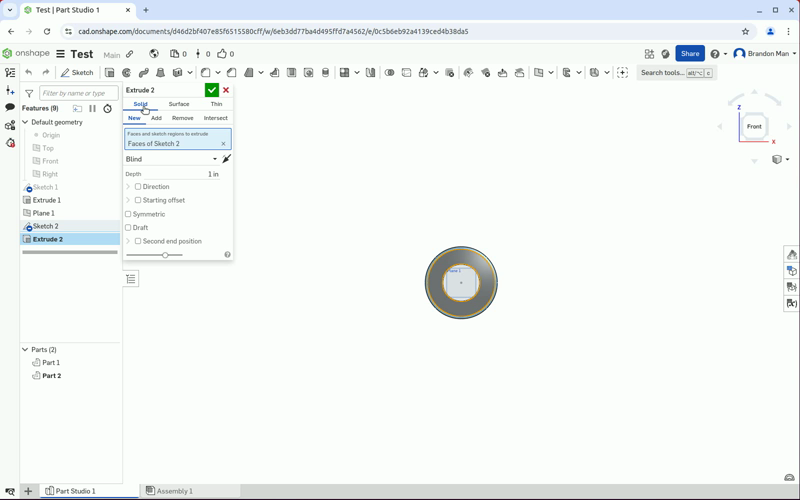
click(143, 106)
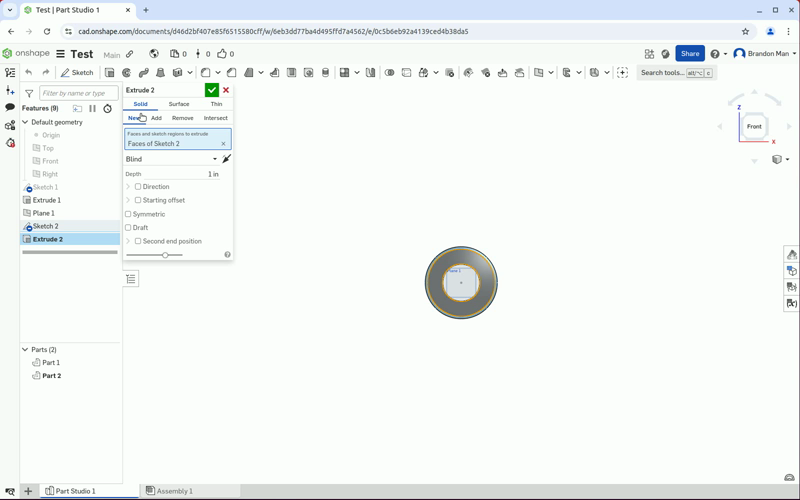
mouse_move(137, 120)
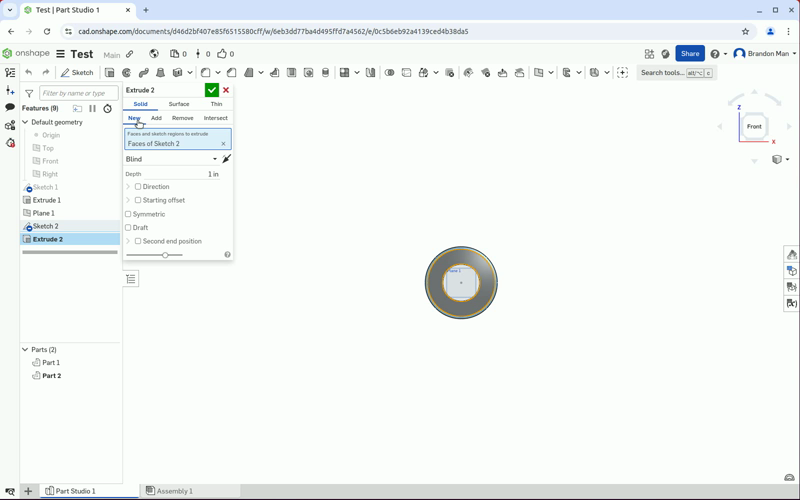
click(137, 120)
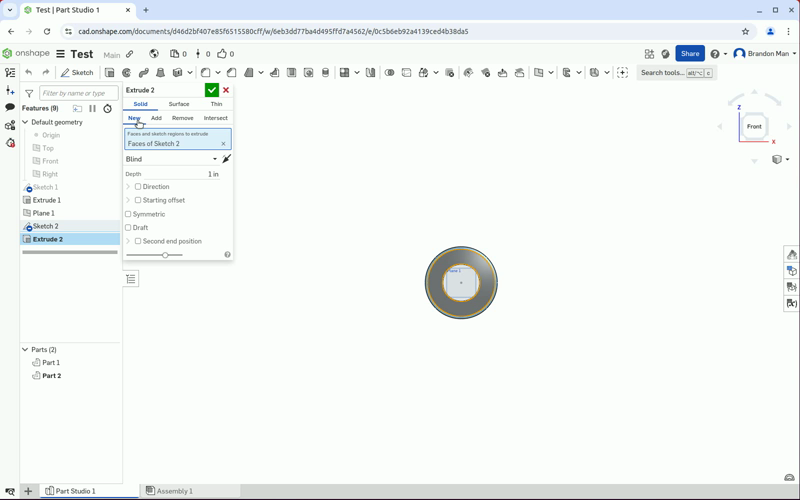
key(tab, 4)
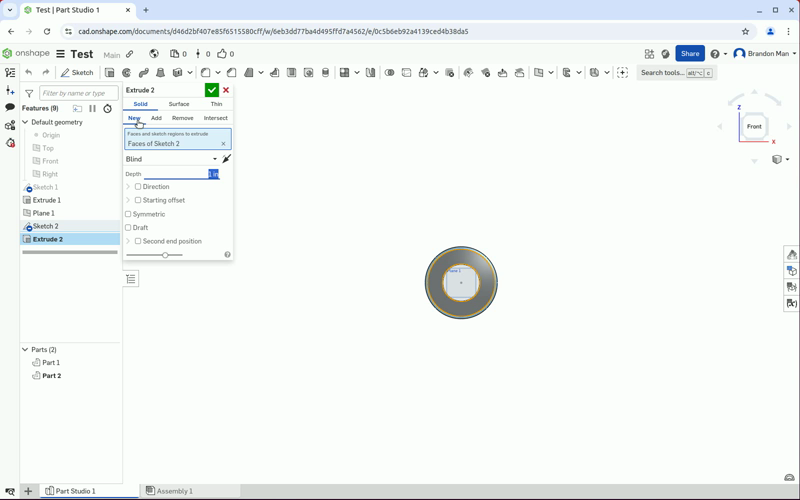
text(0.963)
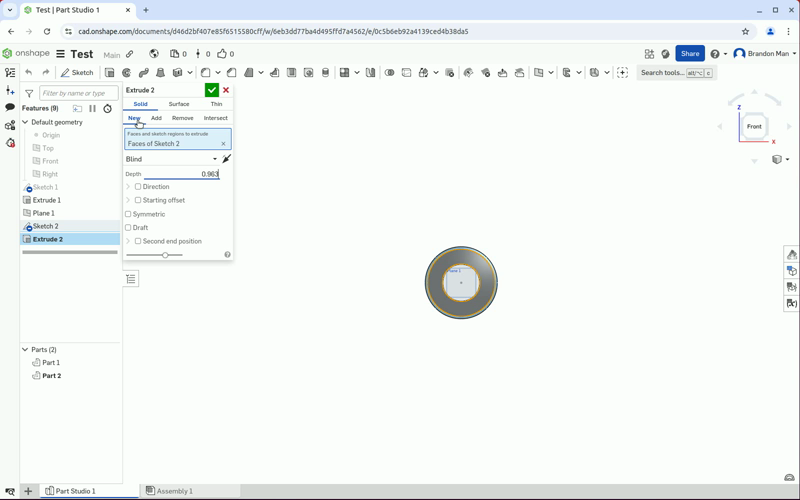
key(enter)
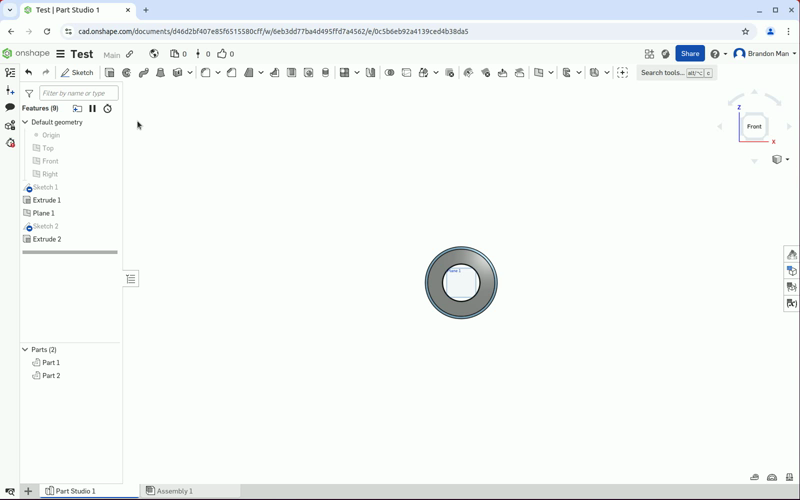
key(shift+h)
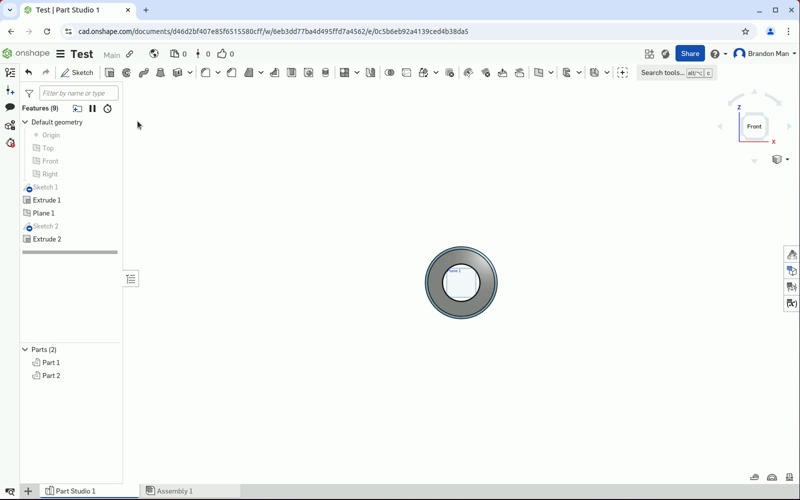
key(shift+h)
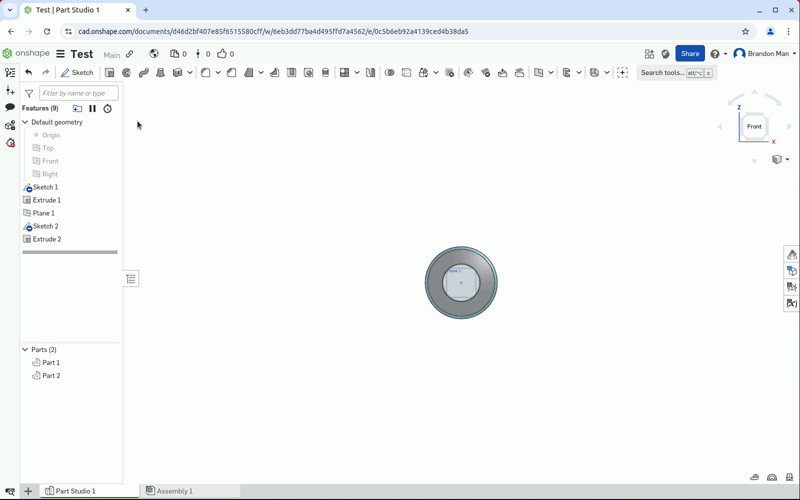
key(shift+7)
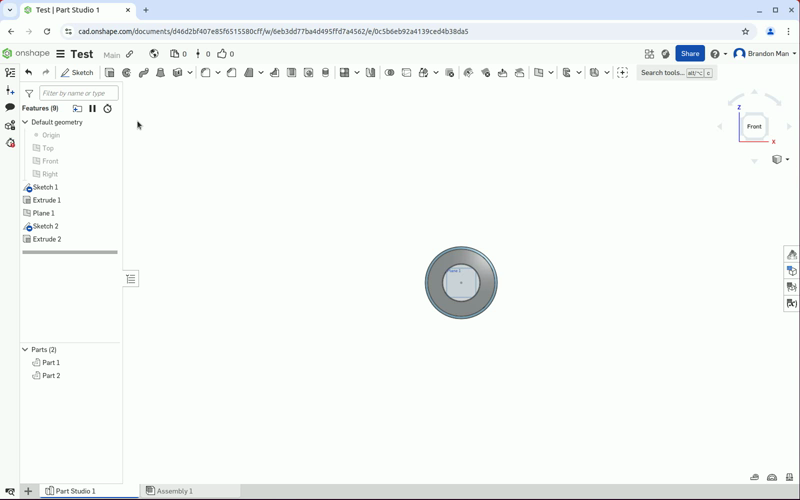
key(left, 2)
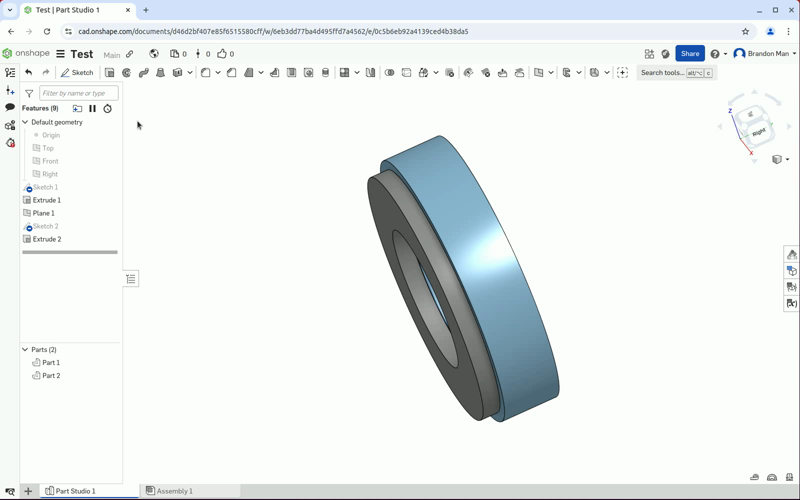
key(down, 2)
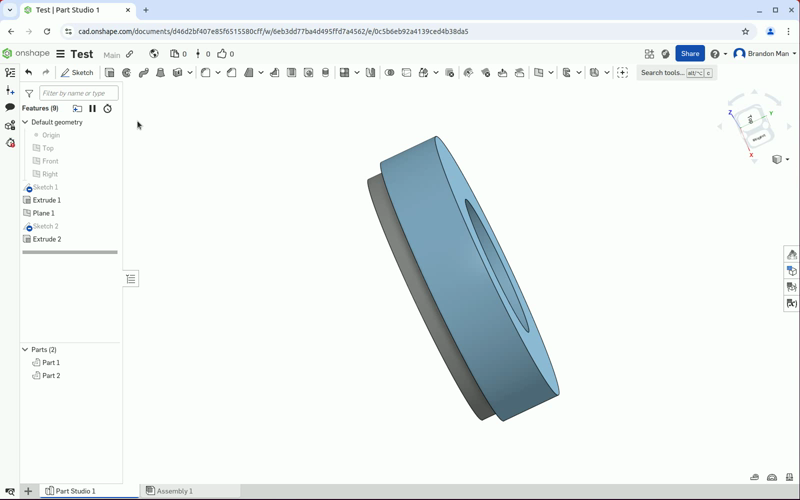
key(up, 2)
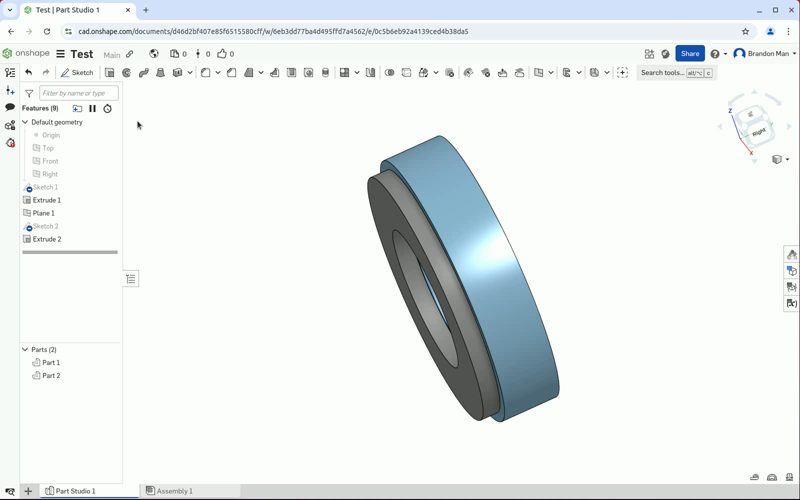
key(right, 2)
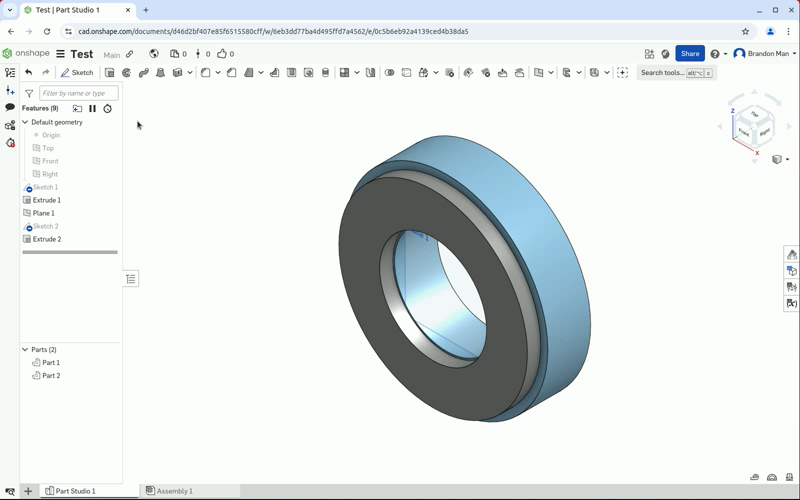
mouse_move(73, 189)
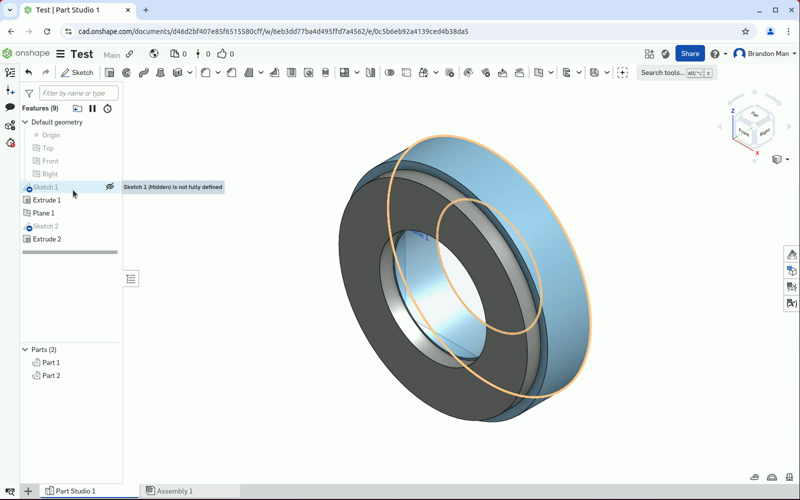
click(73, 189)